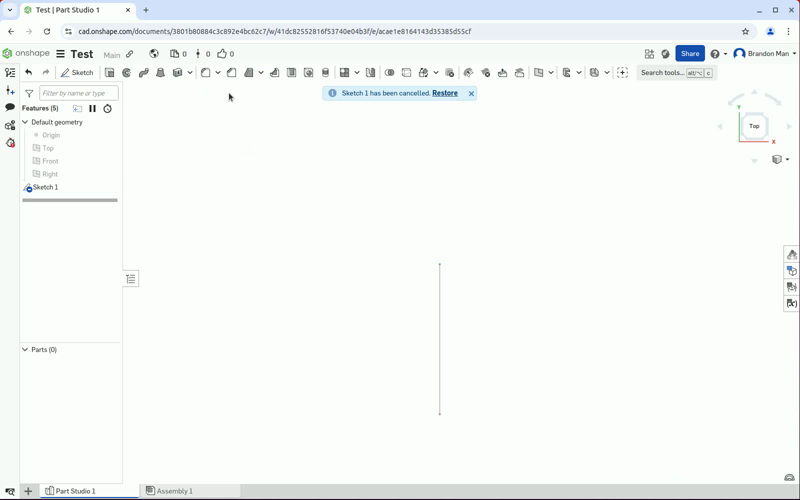
key(shift+h)
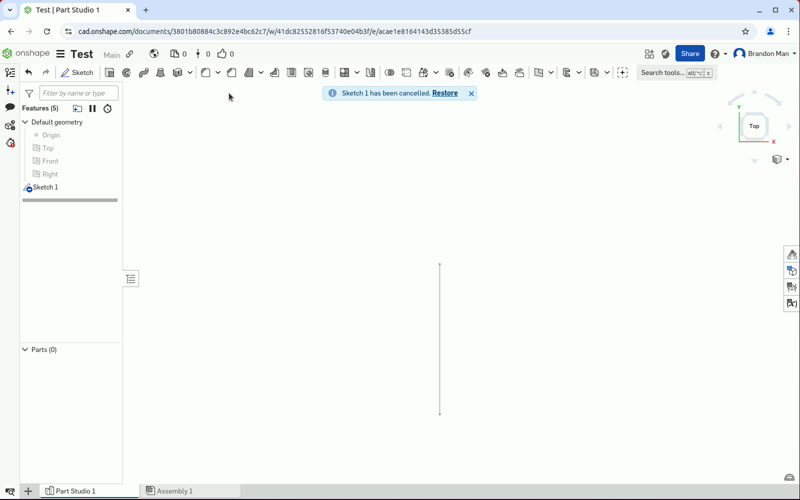
key(shift+s)
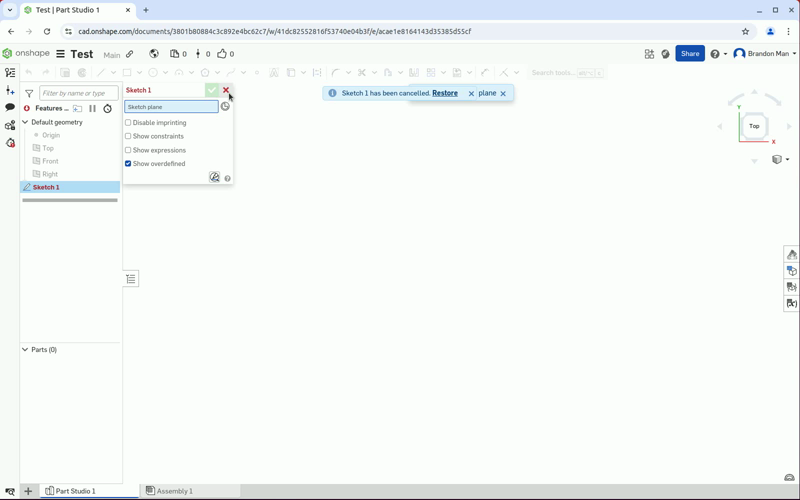
mouse_move(73, 150)
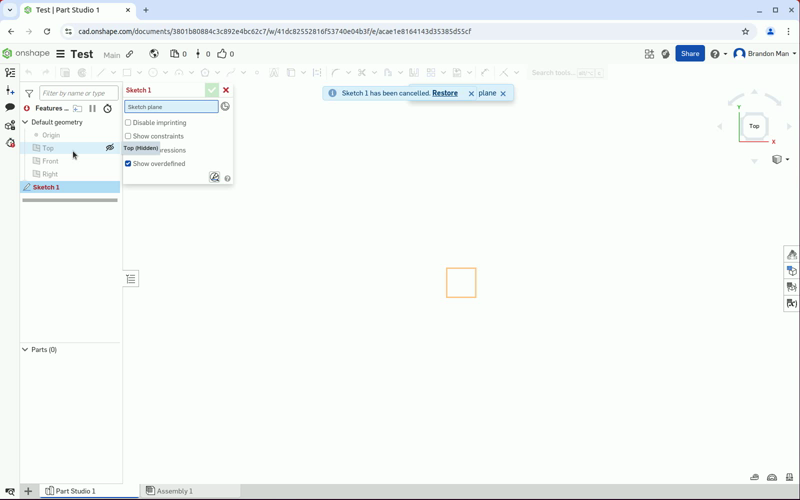
click(73, 150)
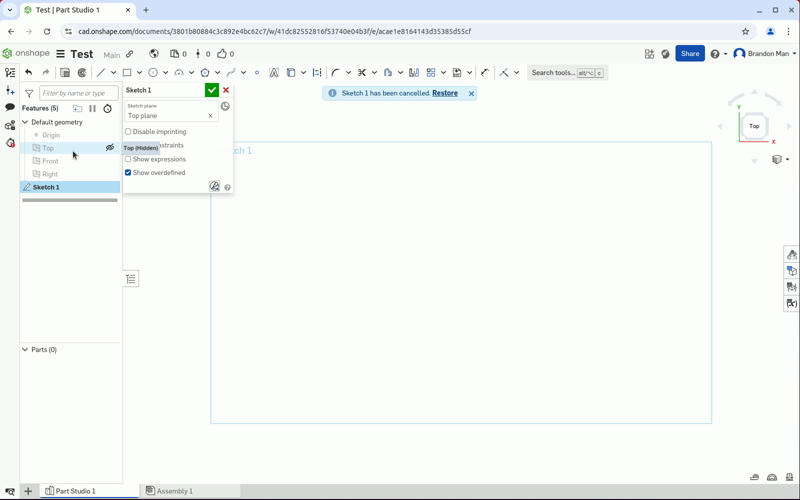
mouse_move(73, 352)
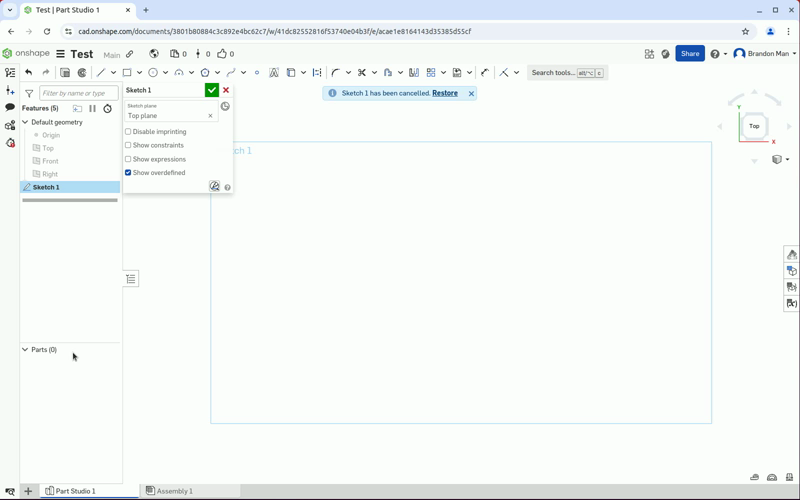
key(y)
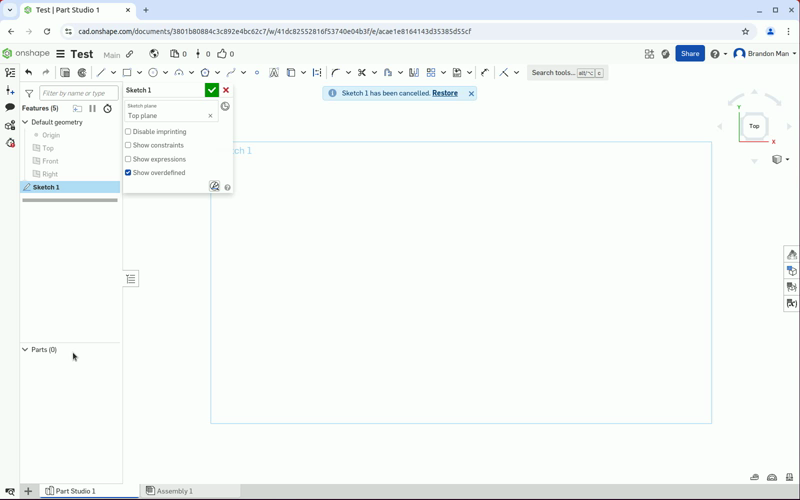
key(l)
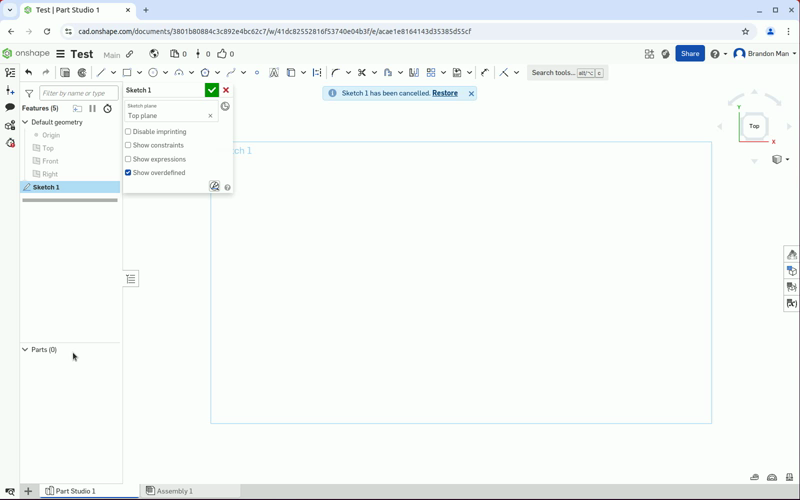
key_down(shift)
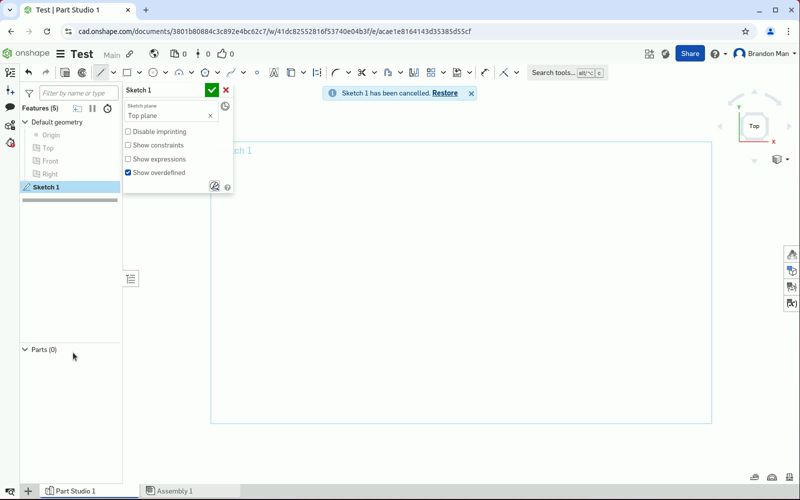
mouse_move(364, 389)
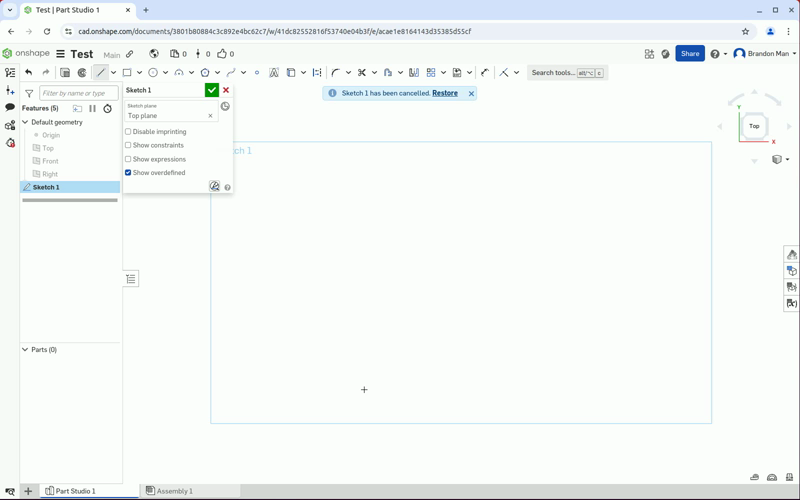
click(364, 389)
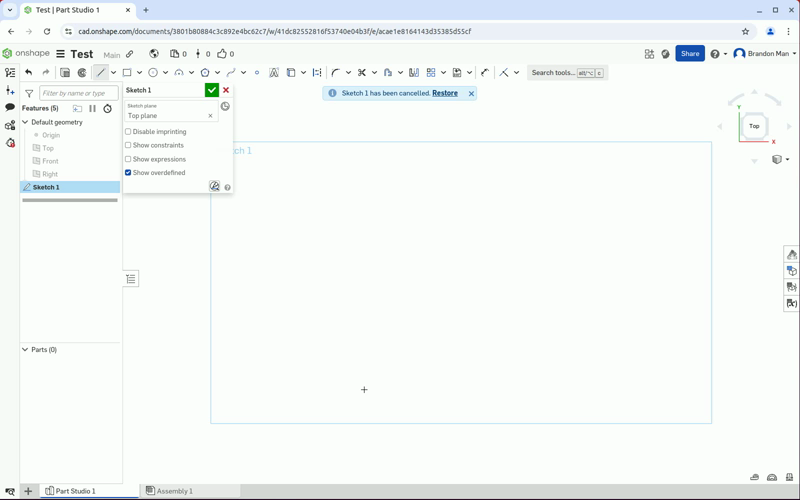
key_up(shift)
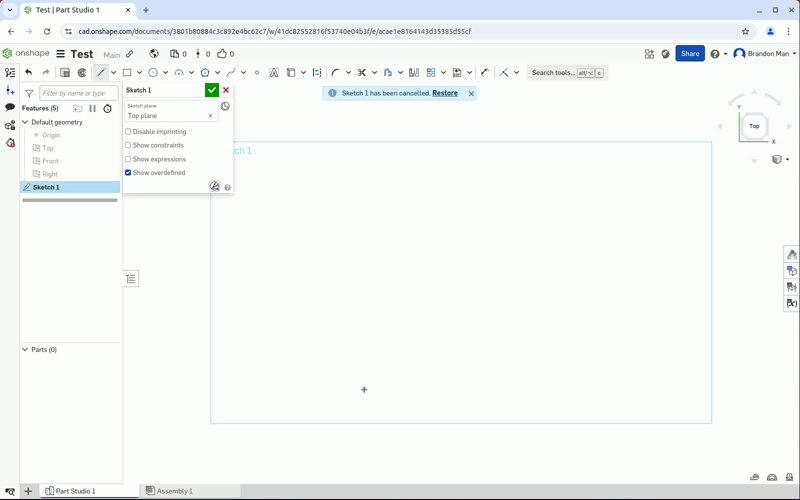
key_down(shift)
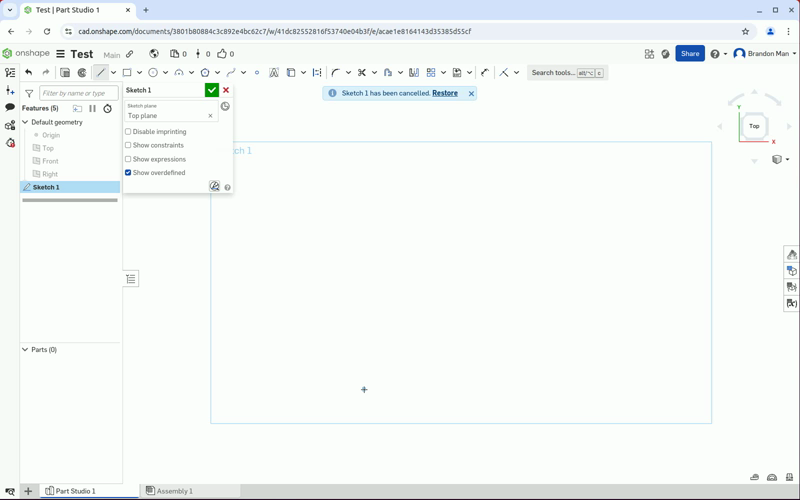
mouse_move(572, 389)
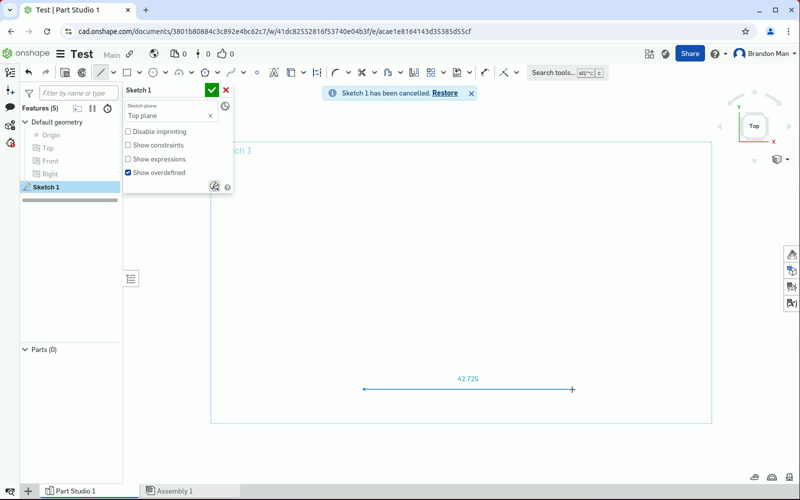
click(572, 389)
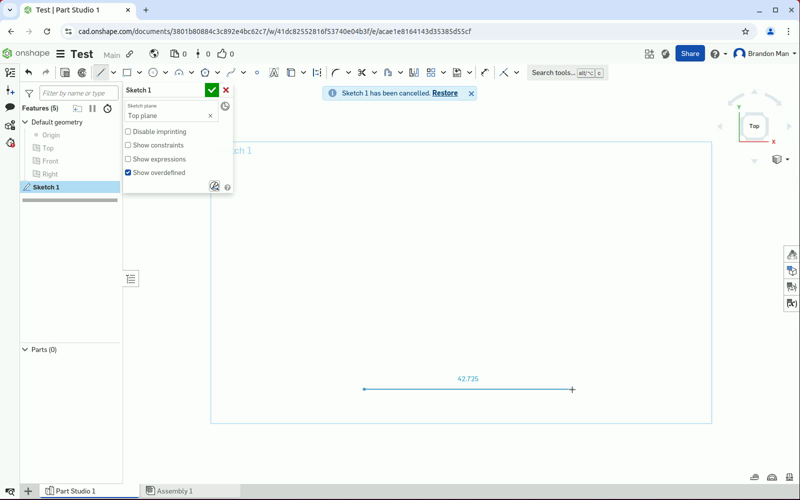
key_up(shift)
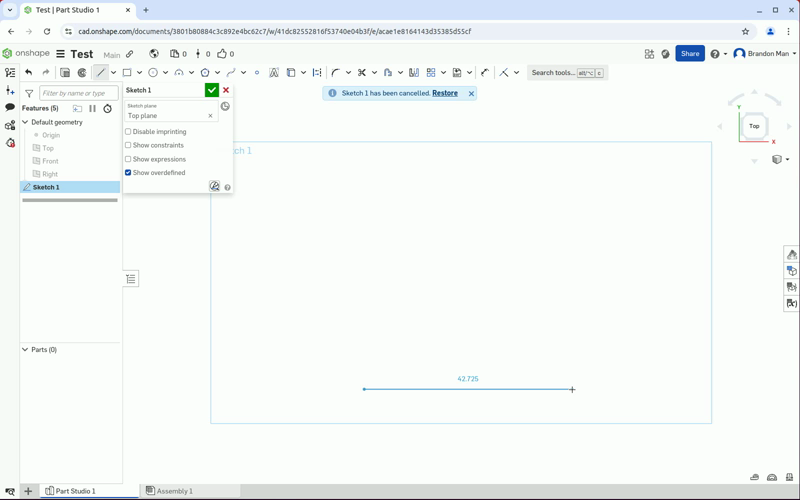
key_down(shift)
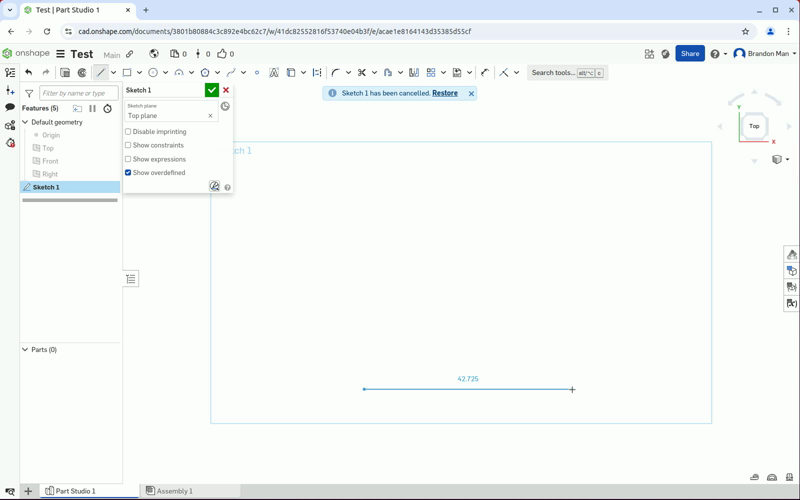
mouse_move(572, 182)
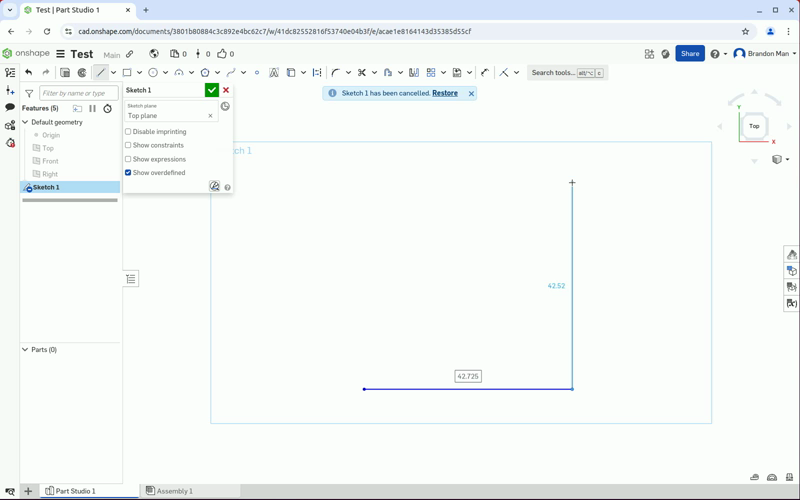
click(572, 182)
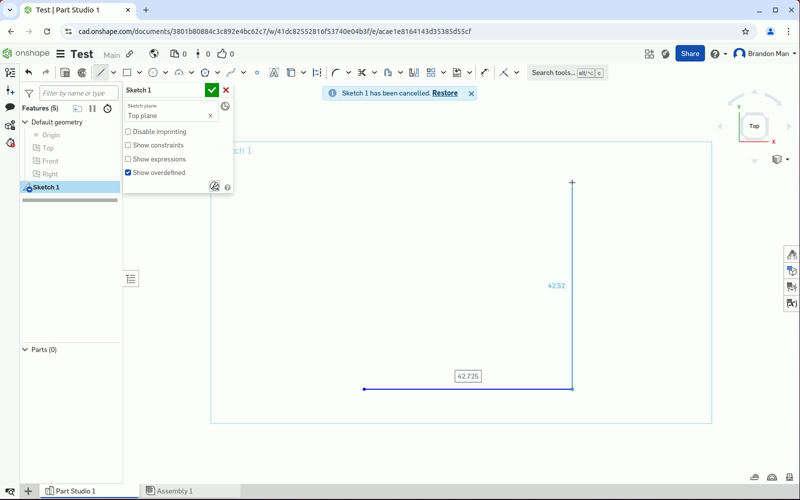
key_up(shift)
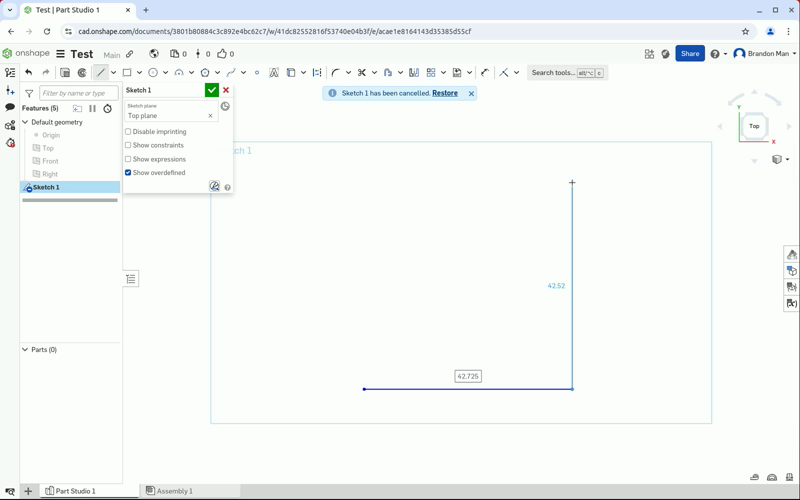
key_down(shift)
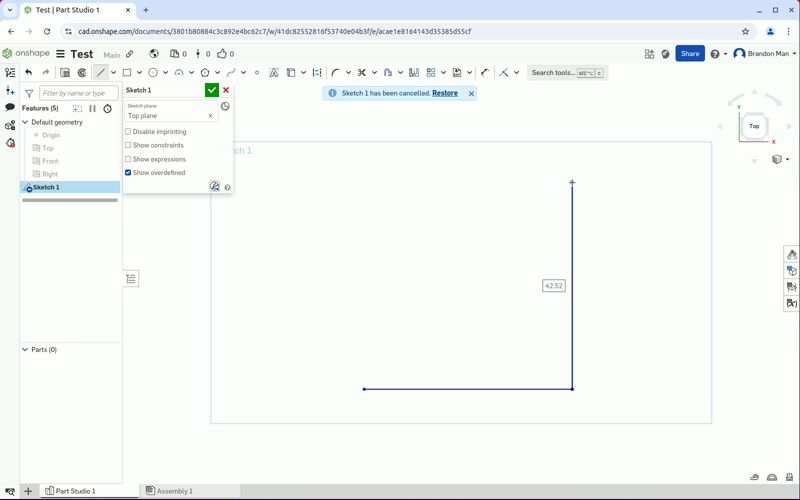
mouse_move(364, 182)
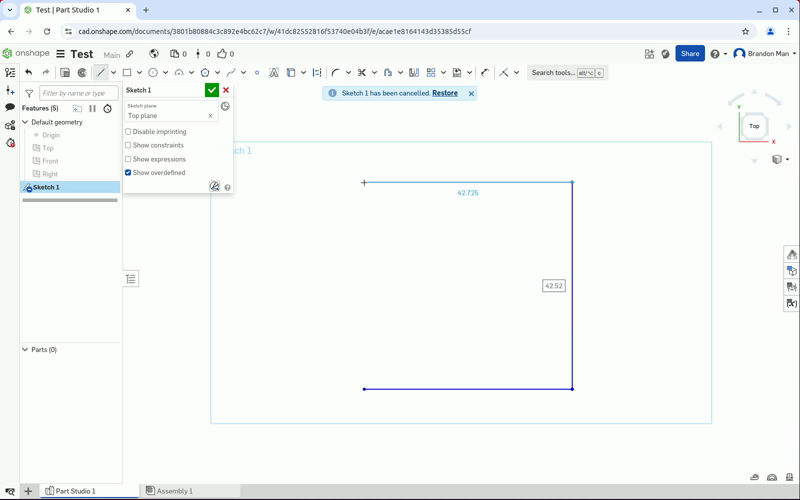
click(364, 182)
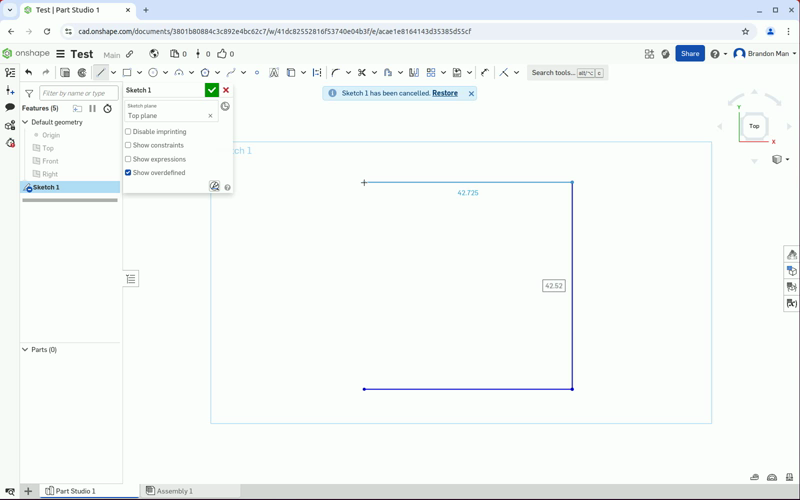
key_up(shift)
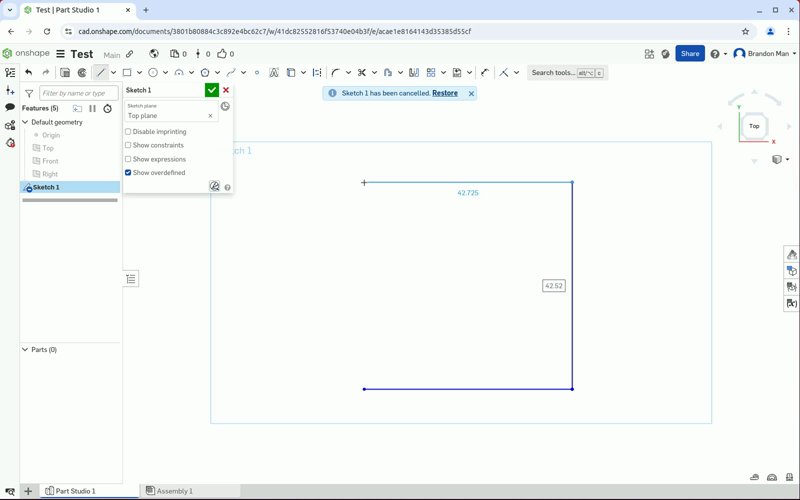
key_down(shift)
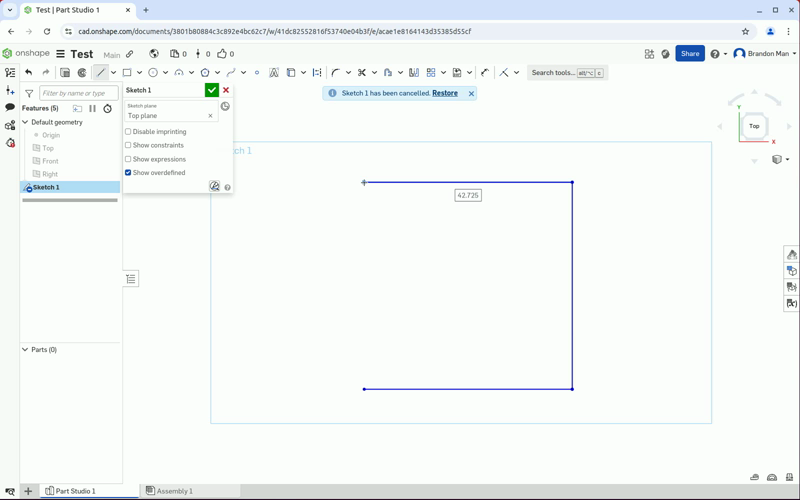
mouse_move(364, 389)
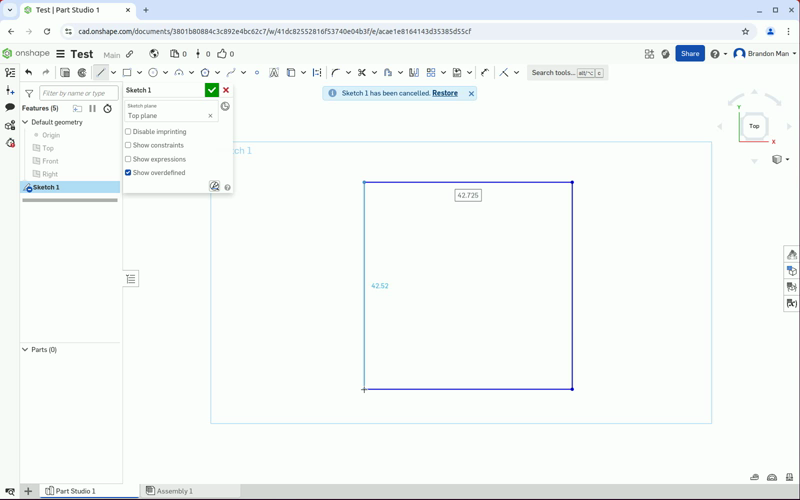
key_up(shift)
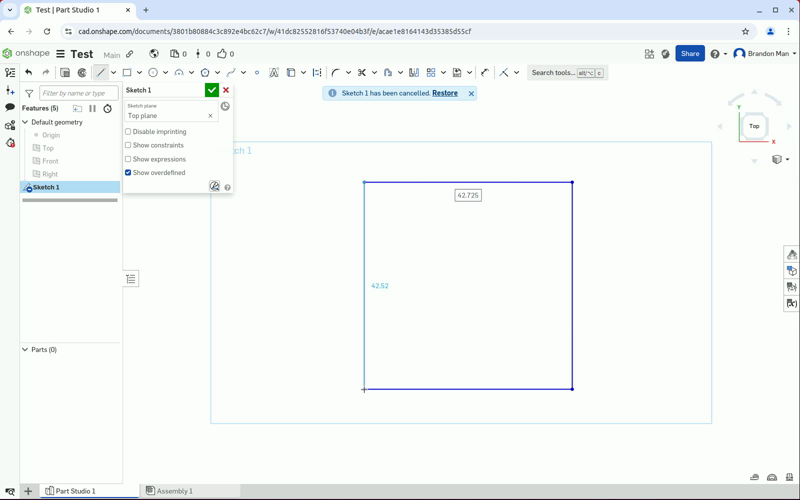
click(364, 389)
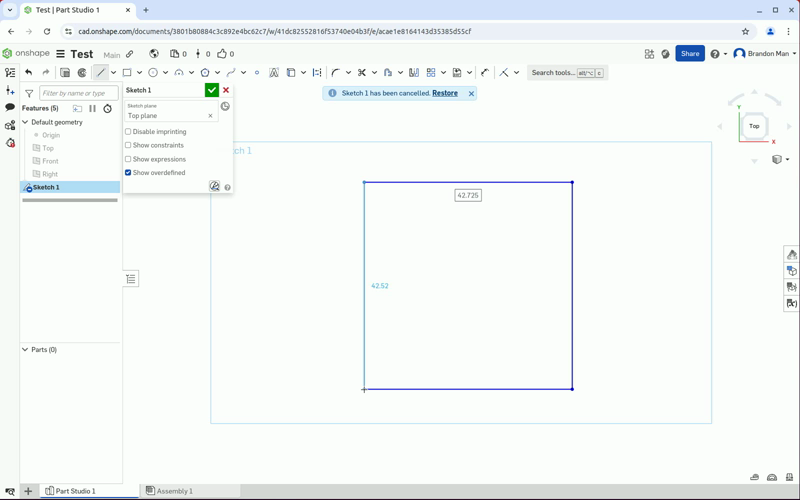
key(esc)
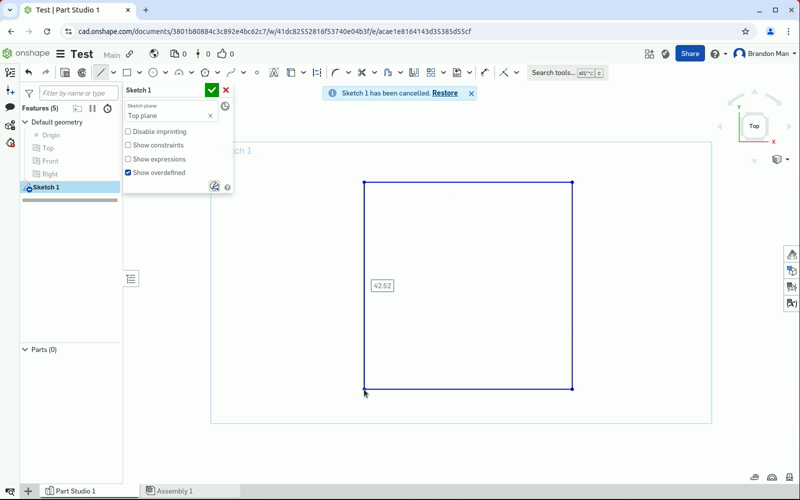
key(c)
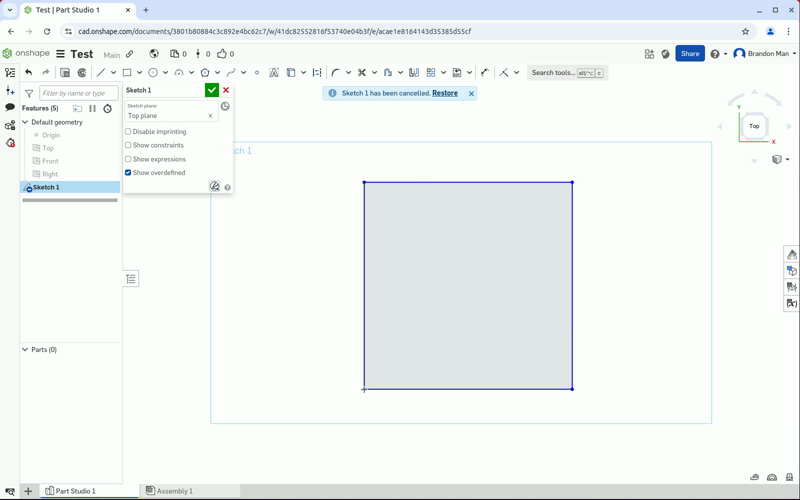
key_down(shift)
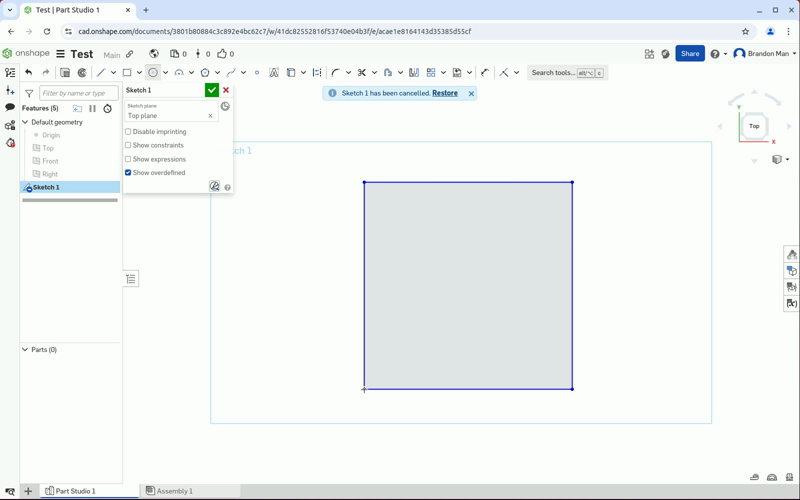
mouse_move(371, 383)
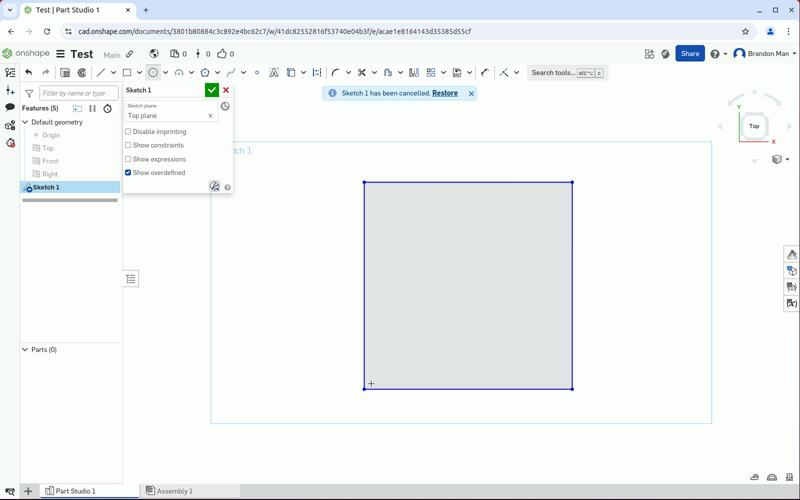
click(371, 383)
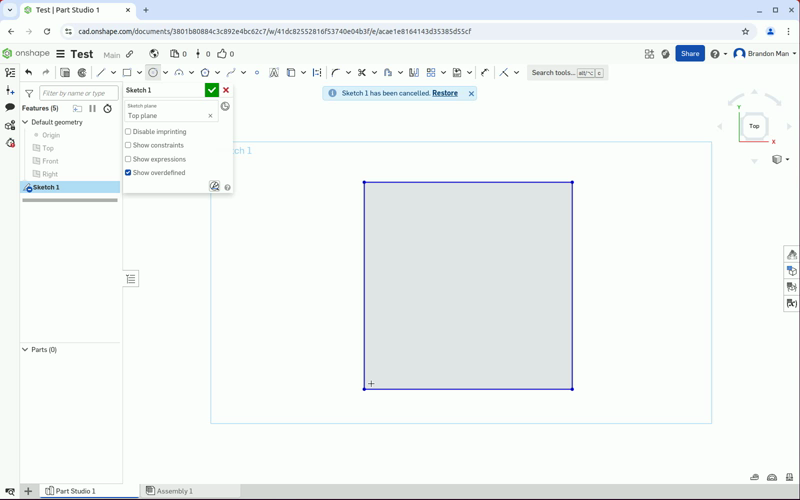
key_up(shift)
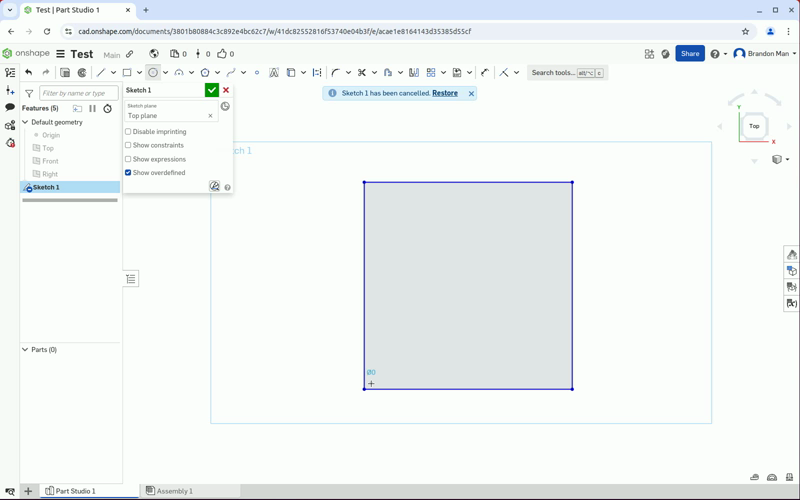
mouse_move(375, 383)
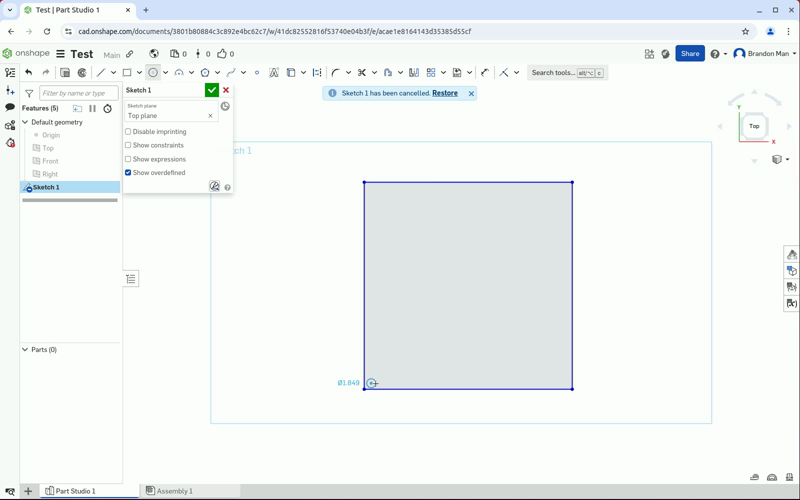
click(375, 383)
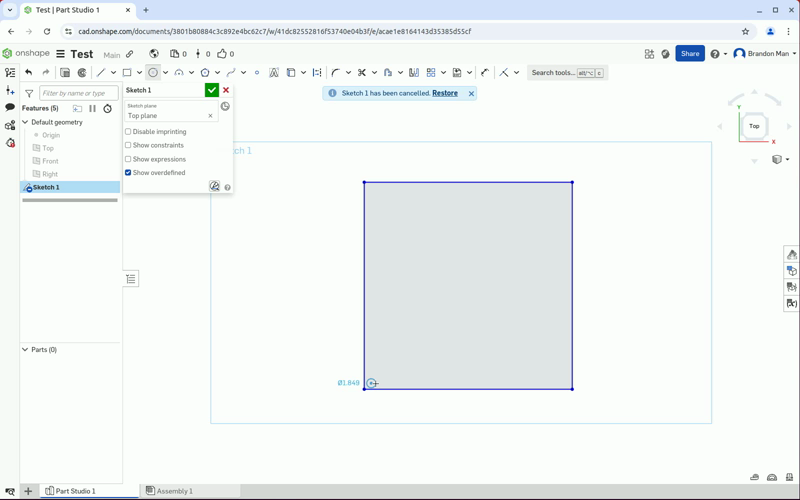
key(esc)
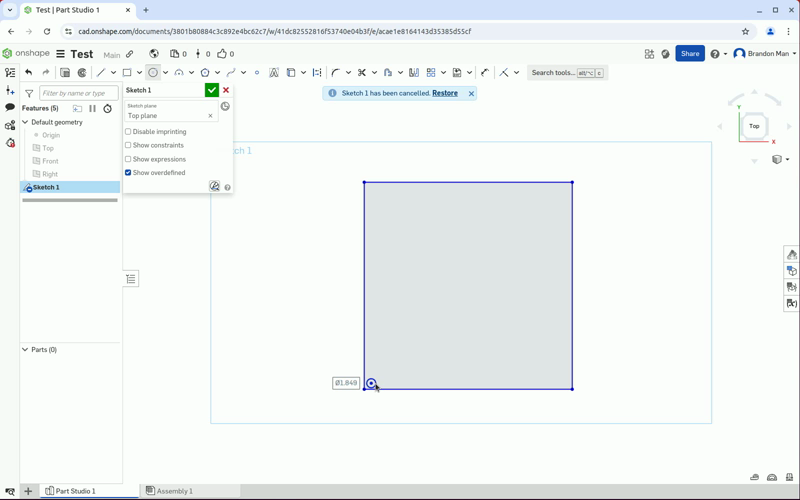
key(c)
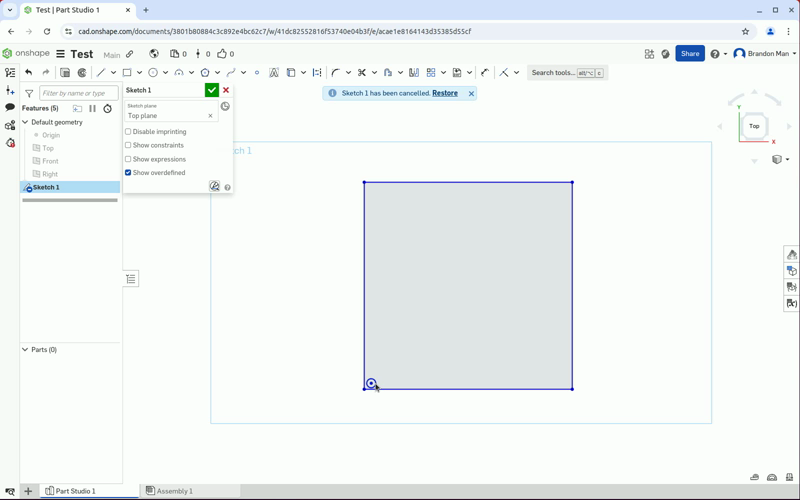
key_down(shift)
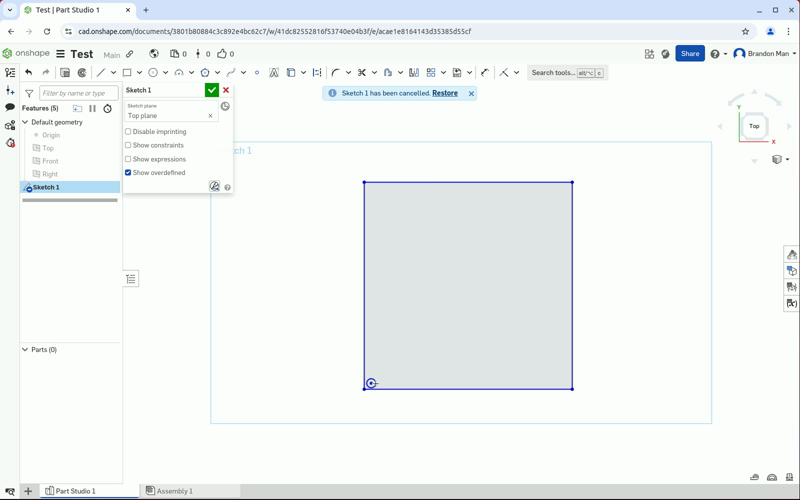
mouse_move(371, 188)
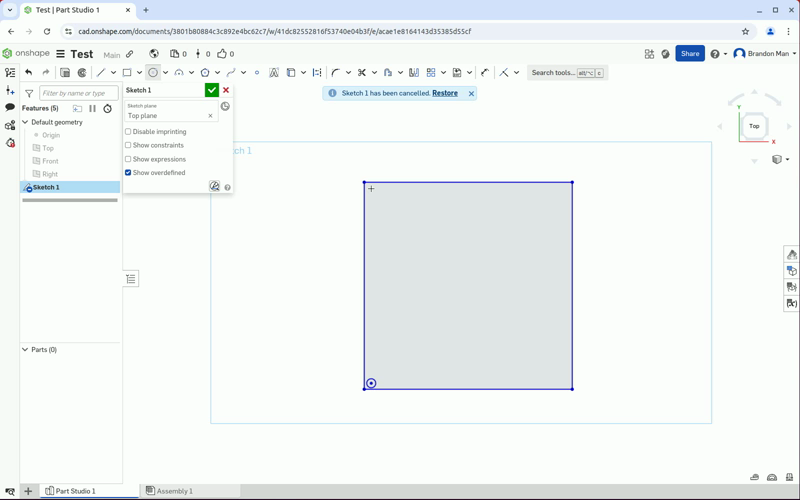
click(371, 188)
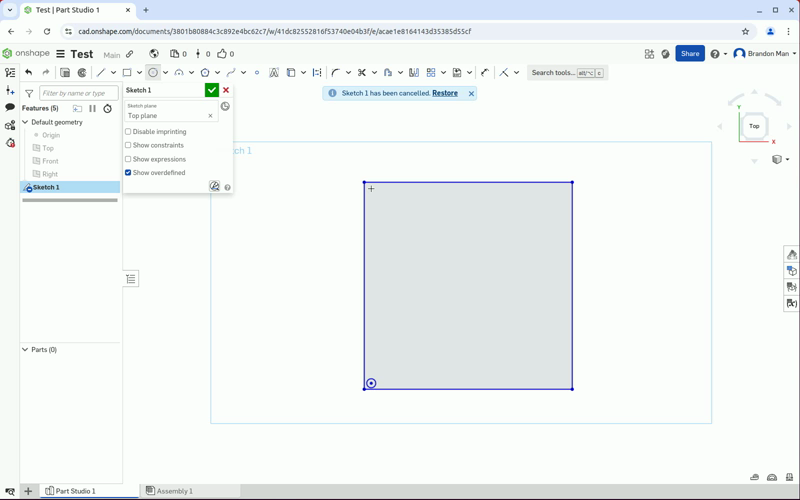
key_up(shift)
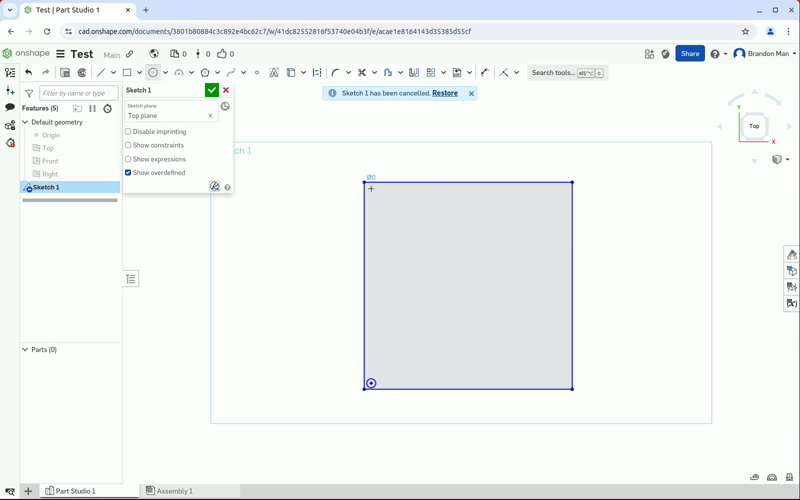
mouse_move(375, 188)
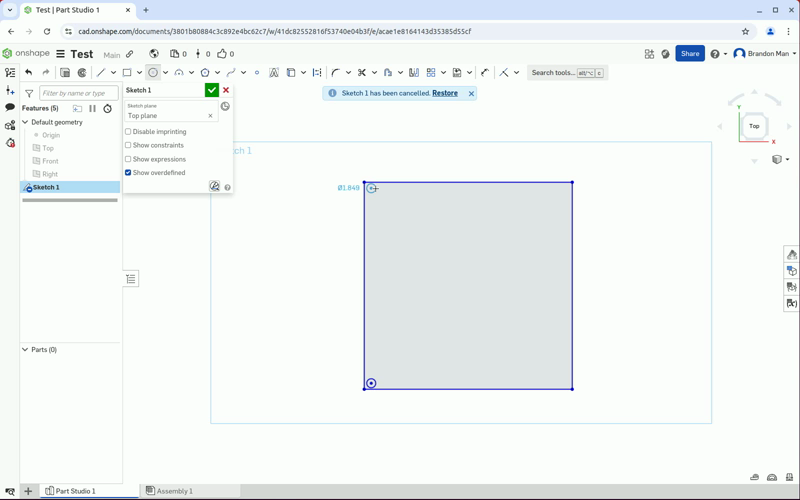
click(375, 188)
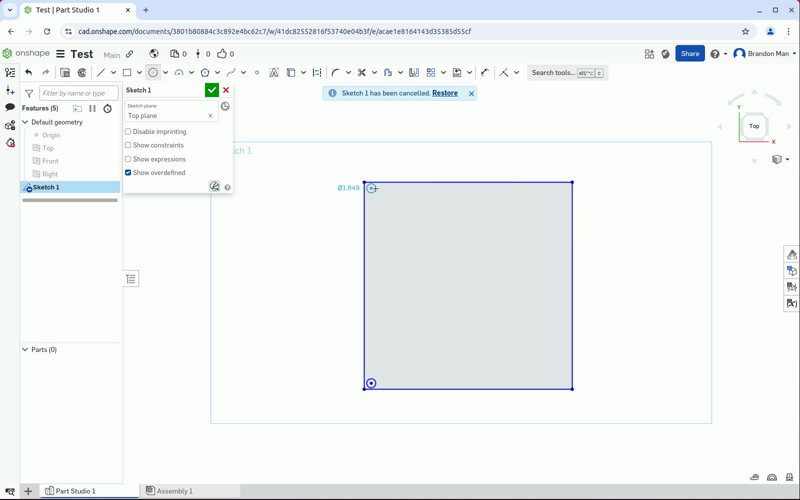
key(esc)
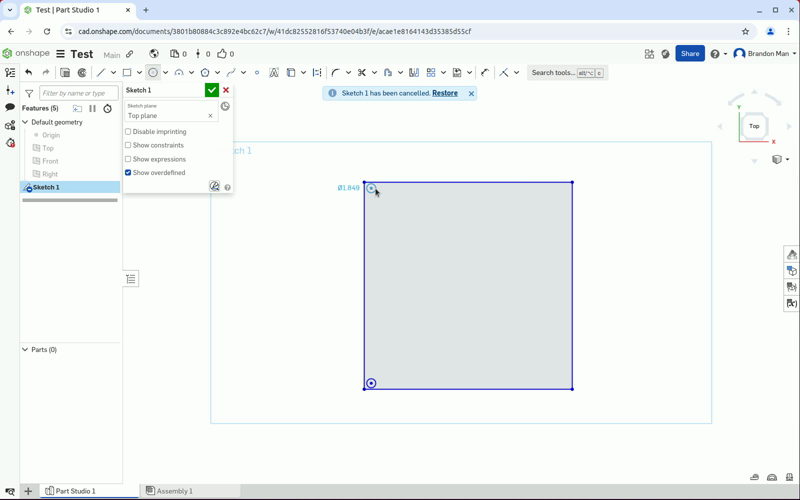
key(l)
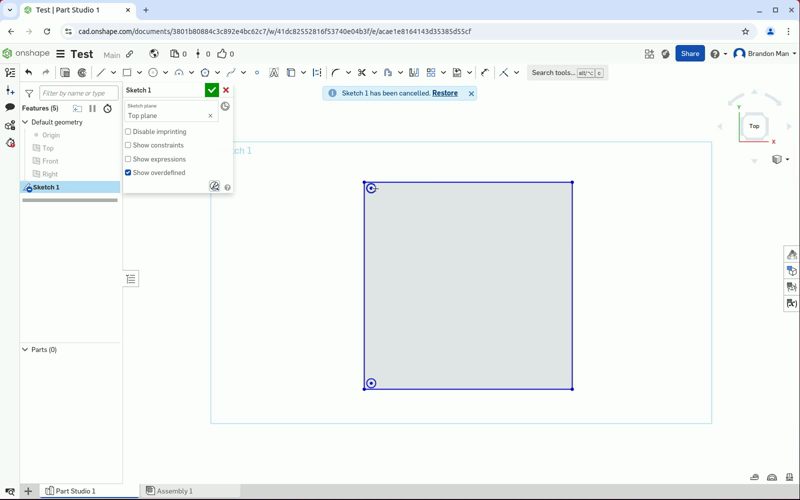
key_down(shift)
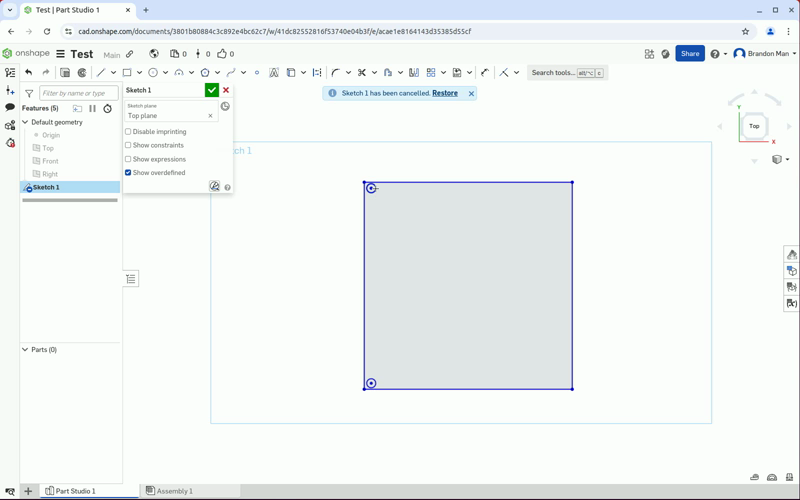
mouse_move(377, 376)
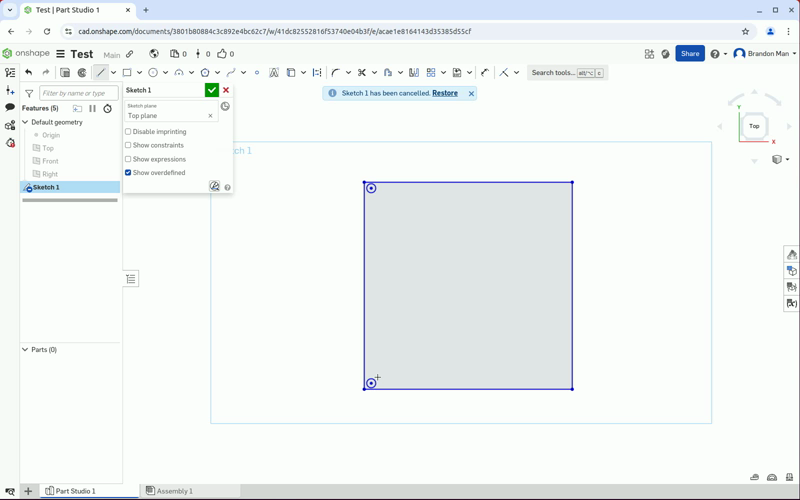
click(377, 376)
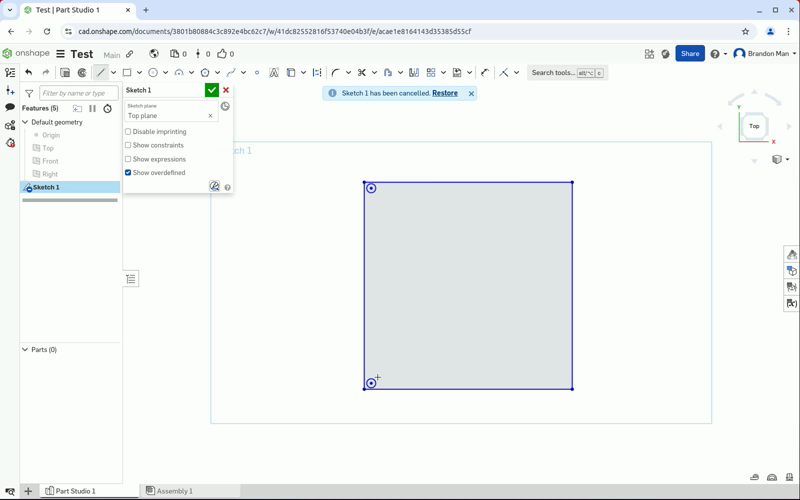
key_up(shift)
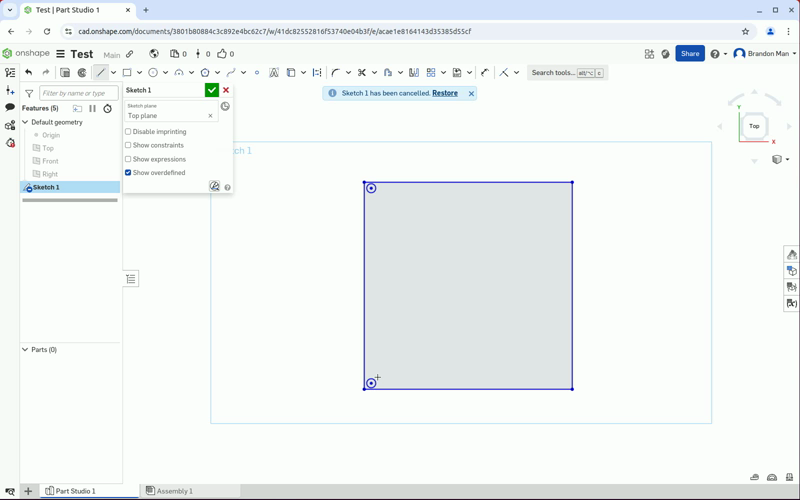
key_down(shift)
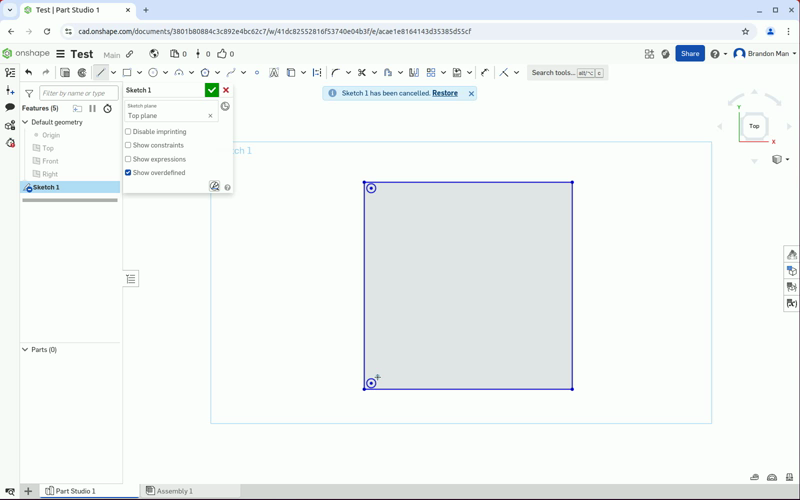
mouse_move(559, 376)
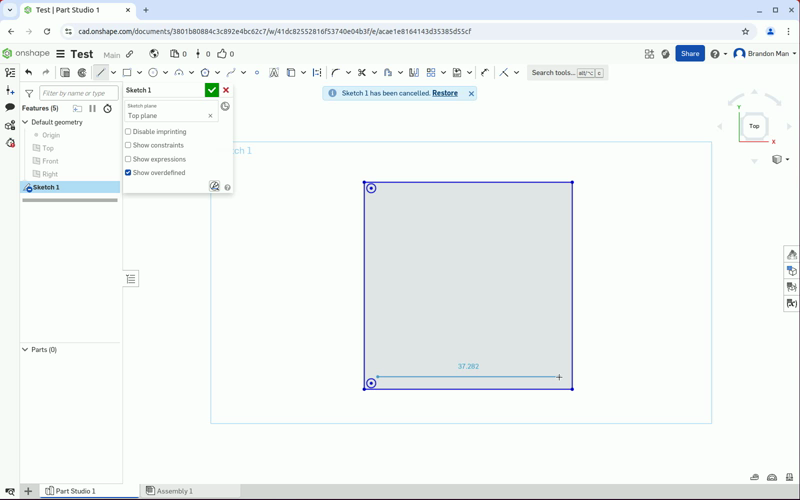
click(559, 376)
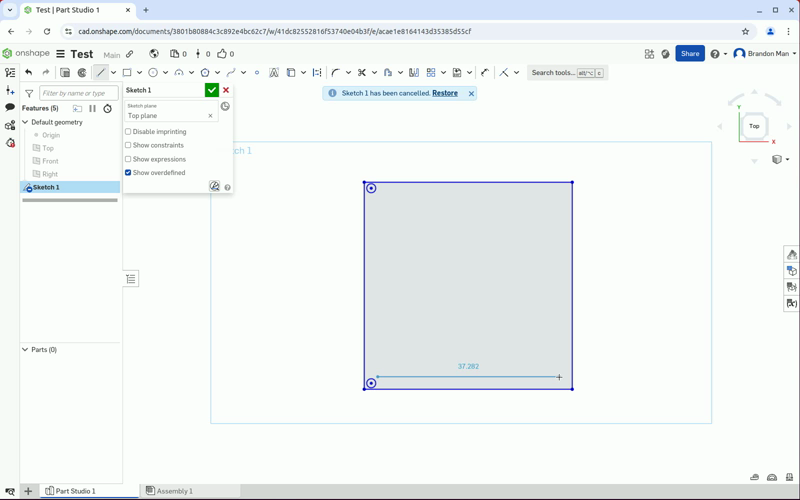
key_up(shift)
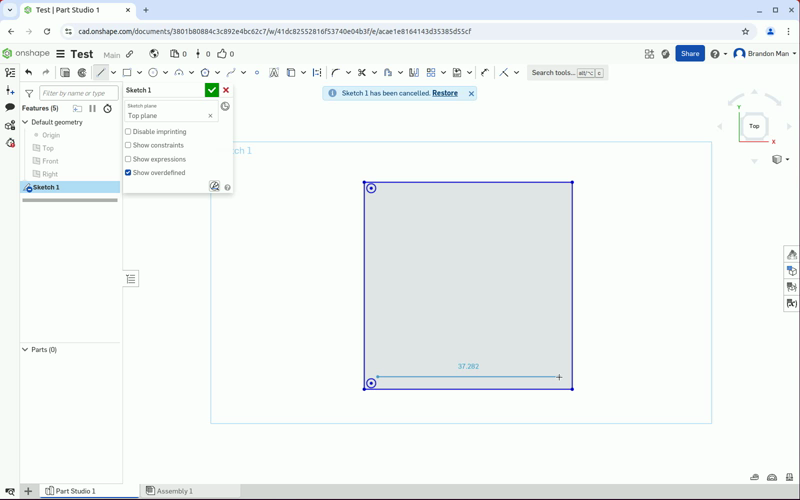
key_down(shift)
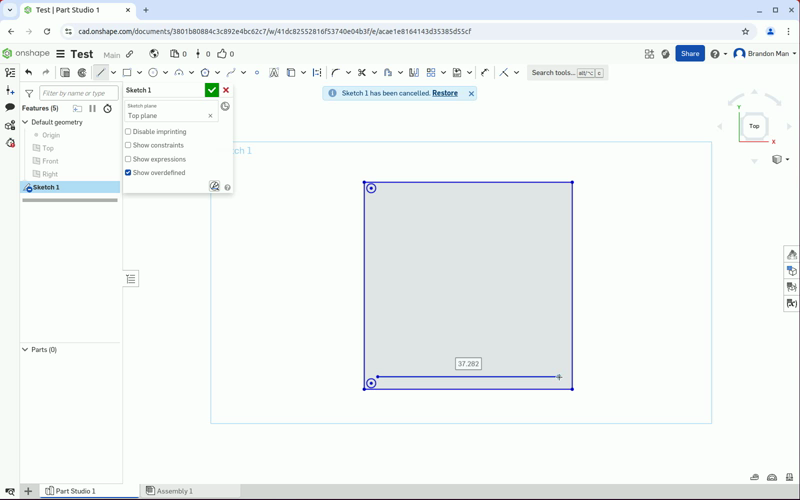
mouse_move(559, 195)
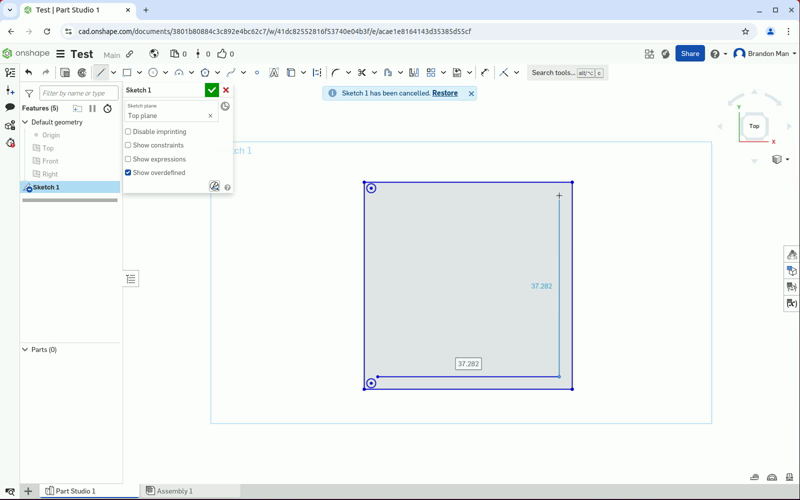
click(559, 195)
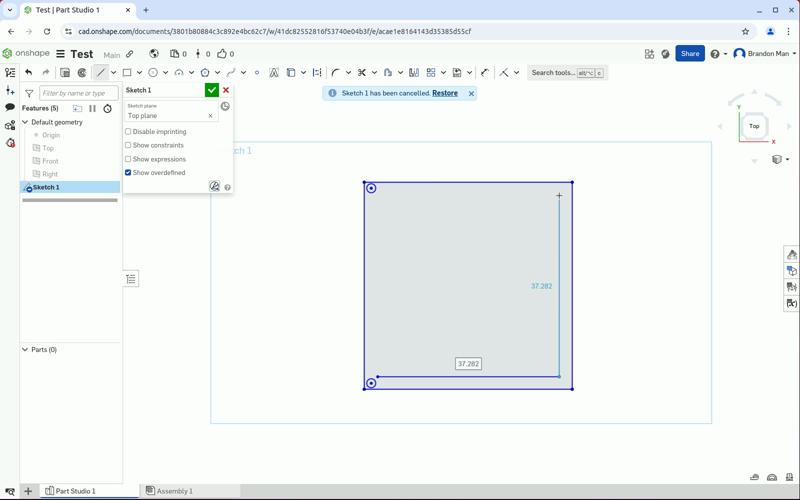
key_up(shift)
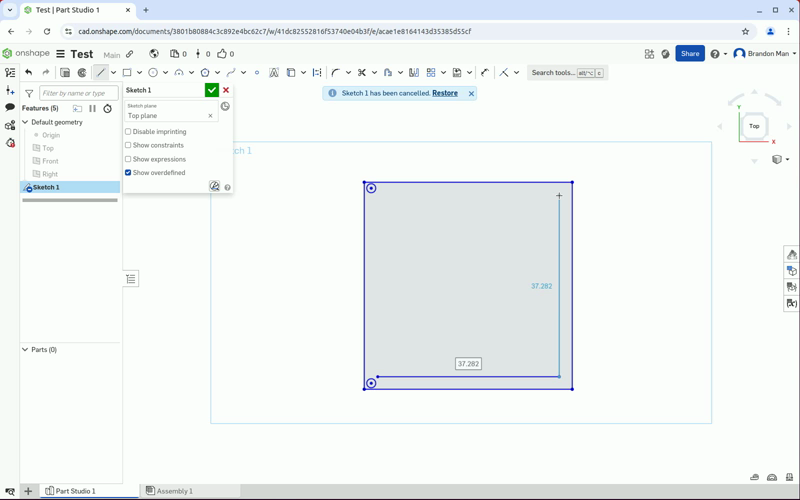
key_down(shift)
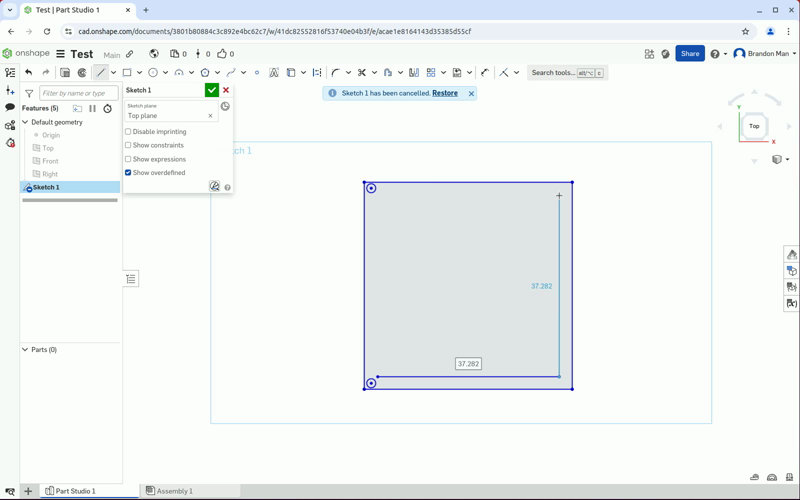
mouse_move(377, 195)
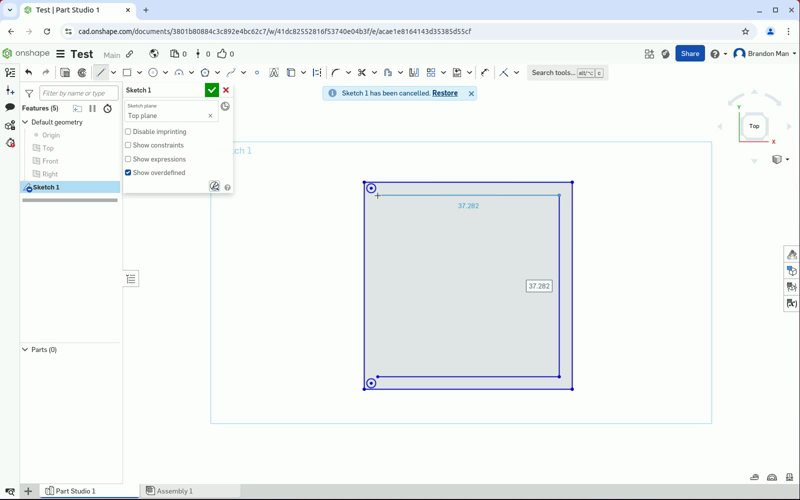
click(377, 195)
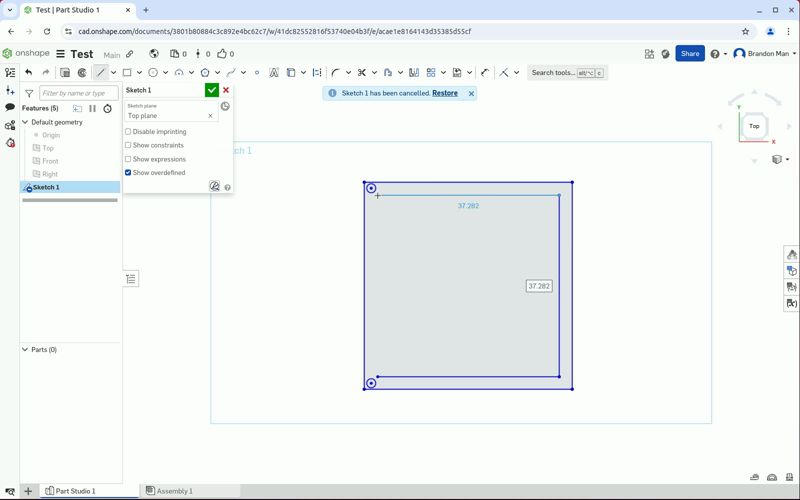
key_up(shift)
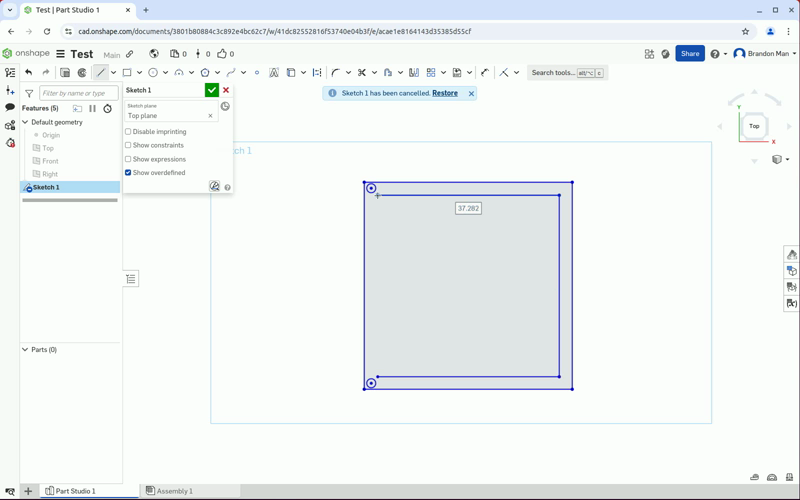
key_down(shift)
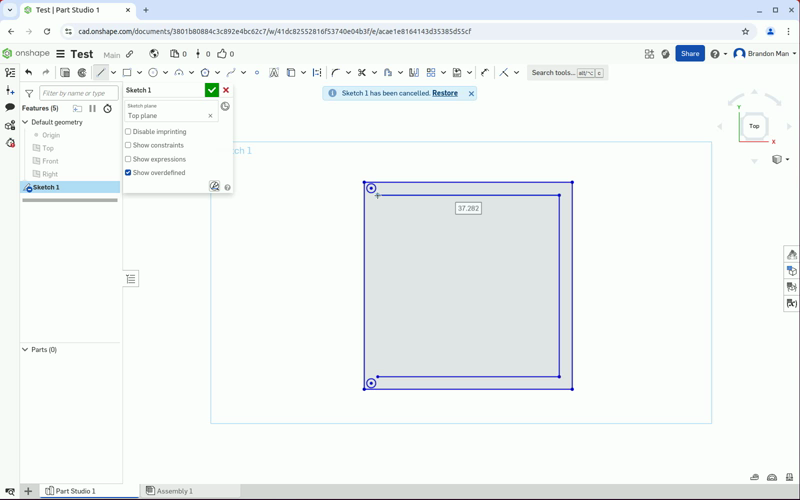
mouse_move(377, 376)
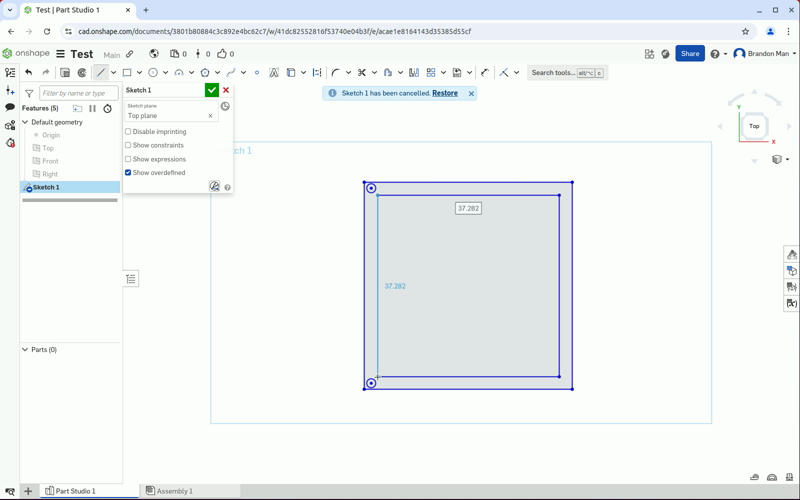
key_up(shift)
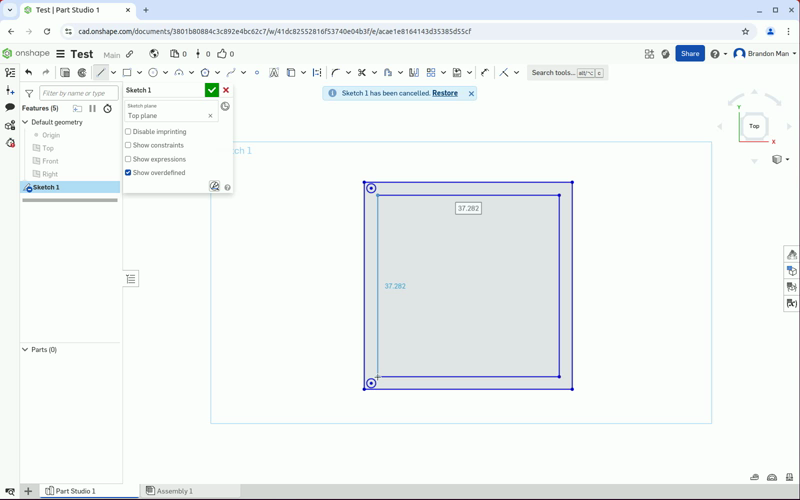
click(377, 376)
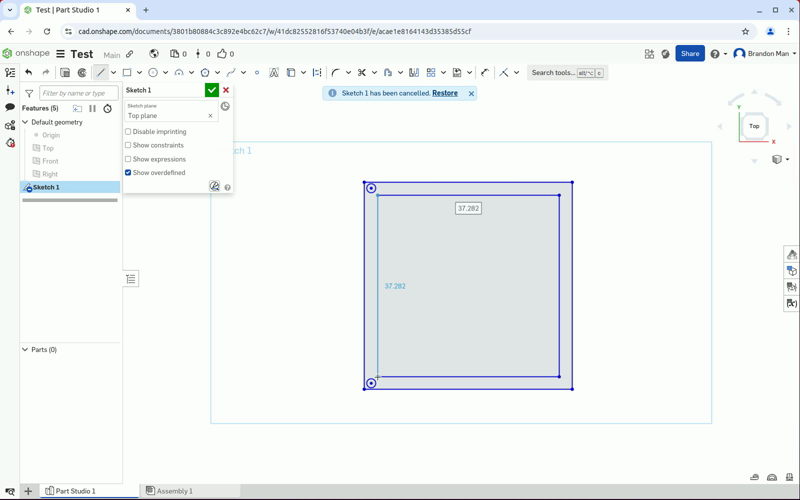
key(esc)
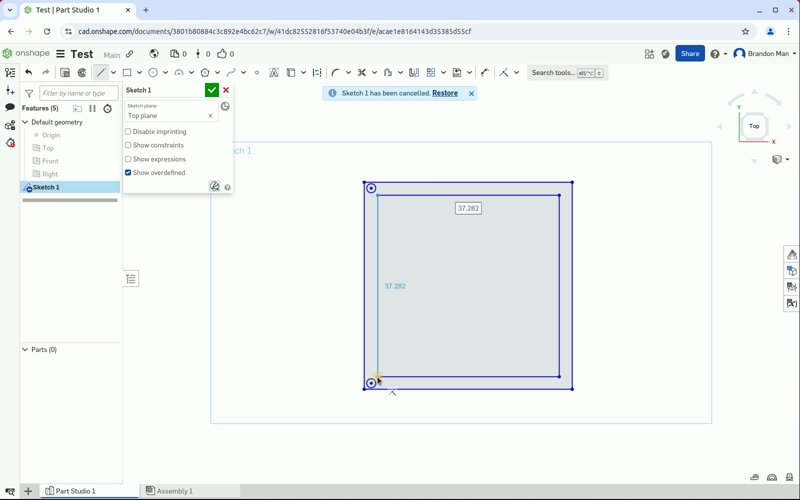
key(c)
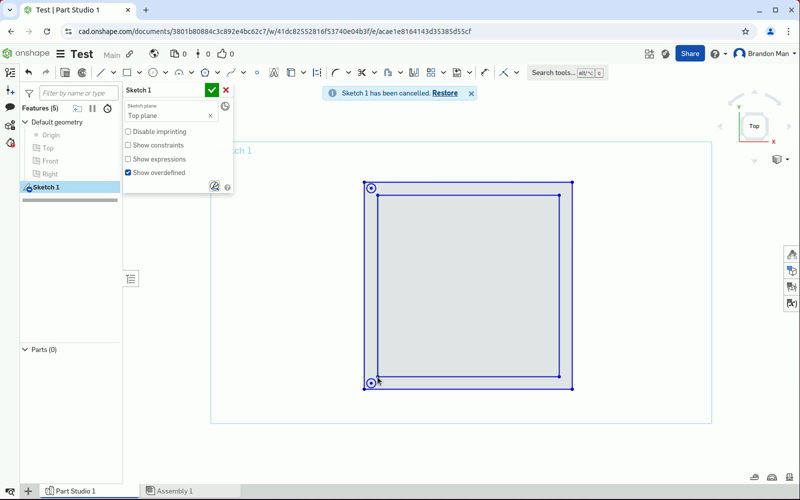
key_down(shift)
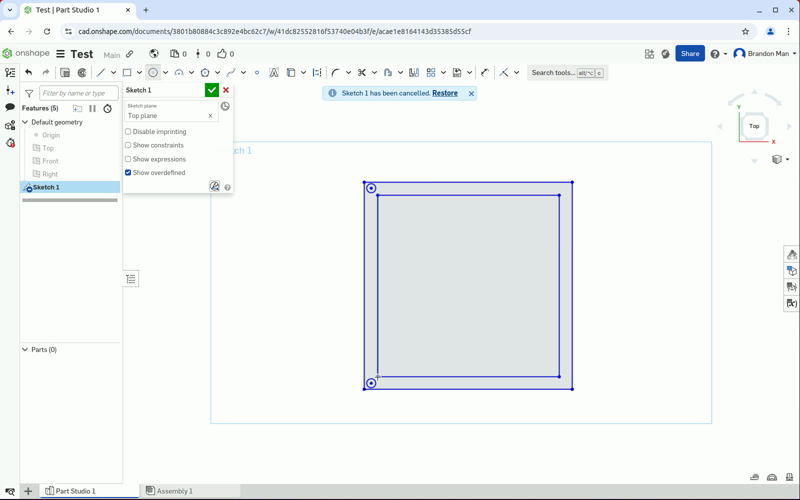
mouse_move(565, 383)
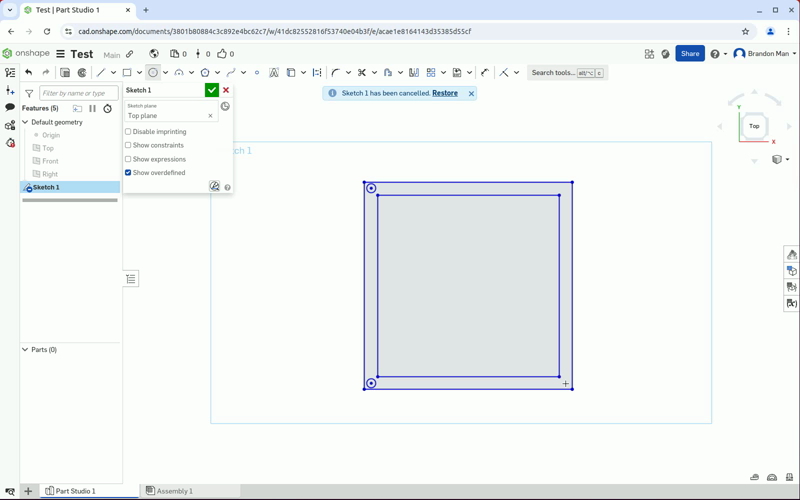
click(565, 383)
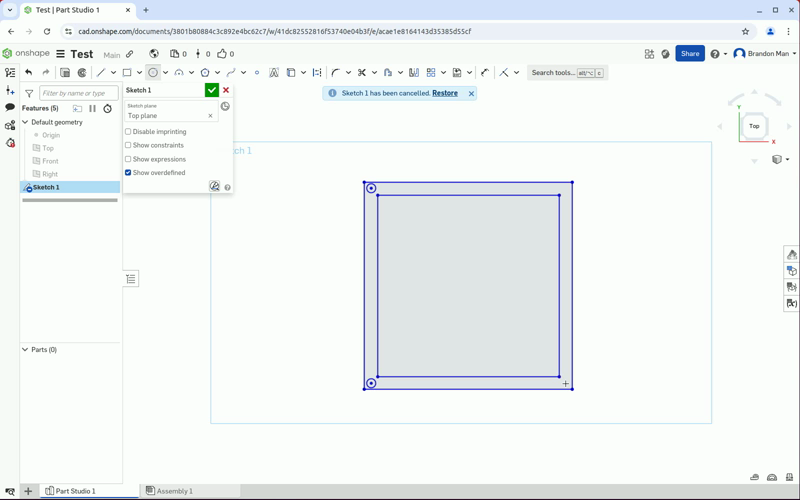
key_up(shift)
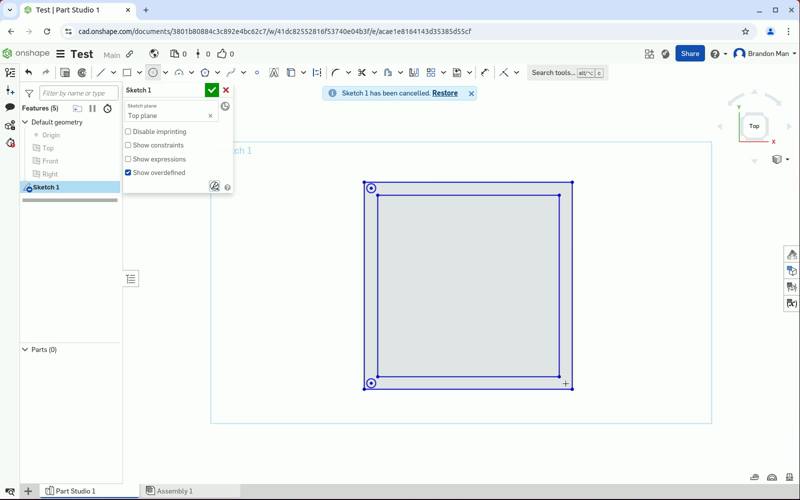
mouse_move(570, 383)
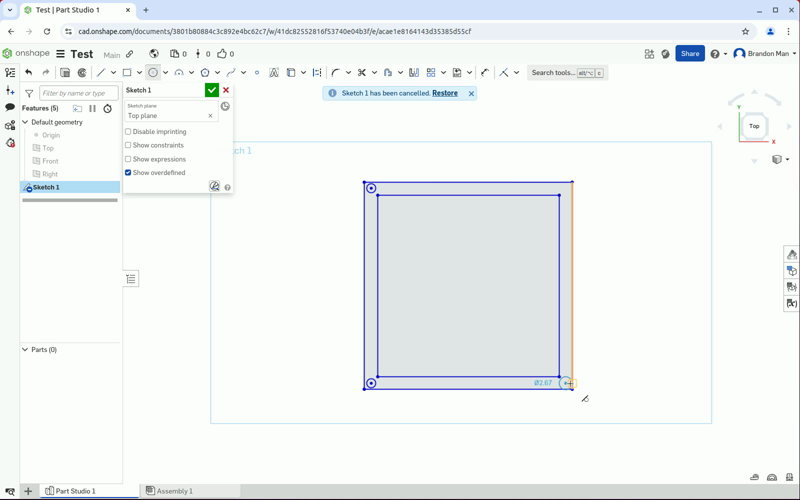
click(570, 383)
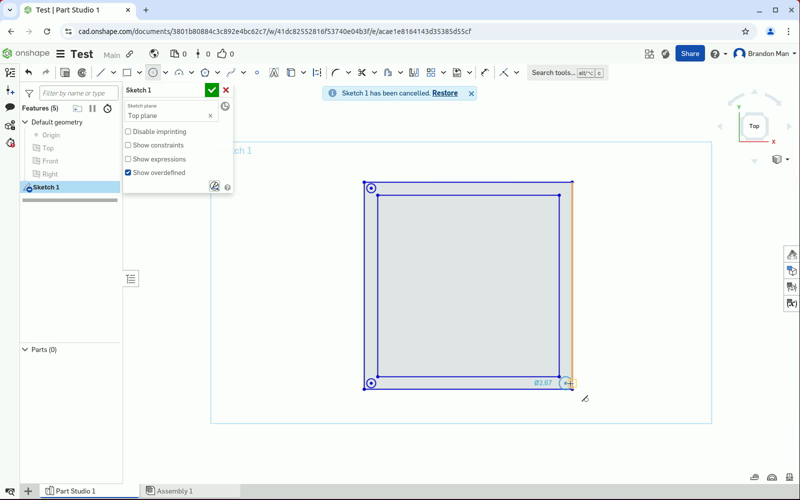
key(esc)
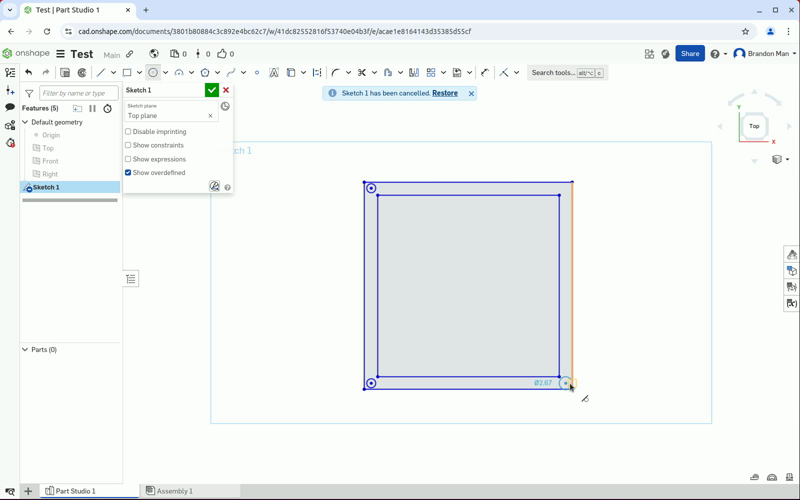
key(c)
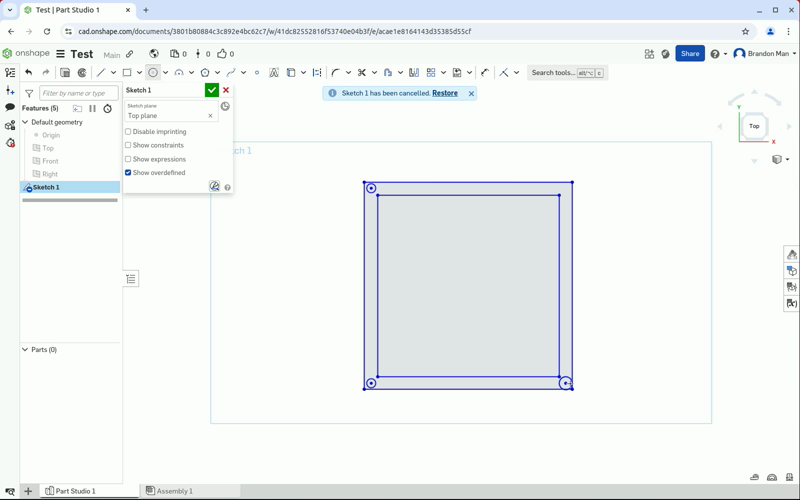
key_down(shift)
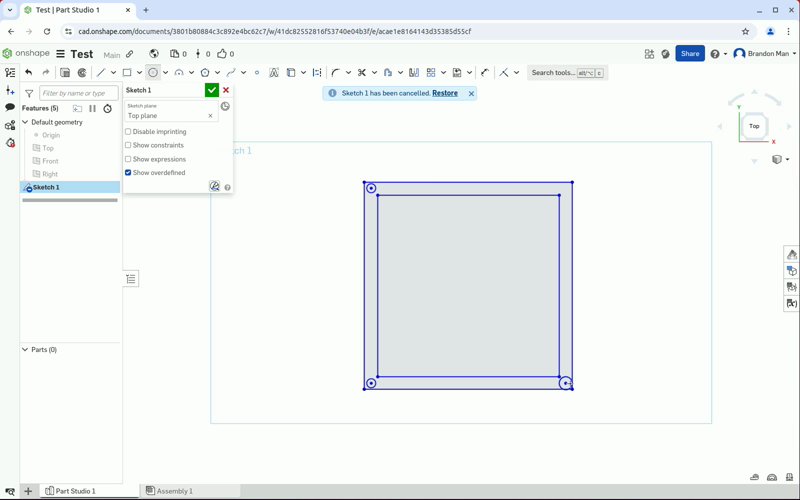
mouse_move(565, 188)
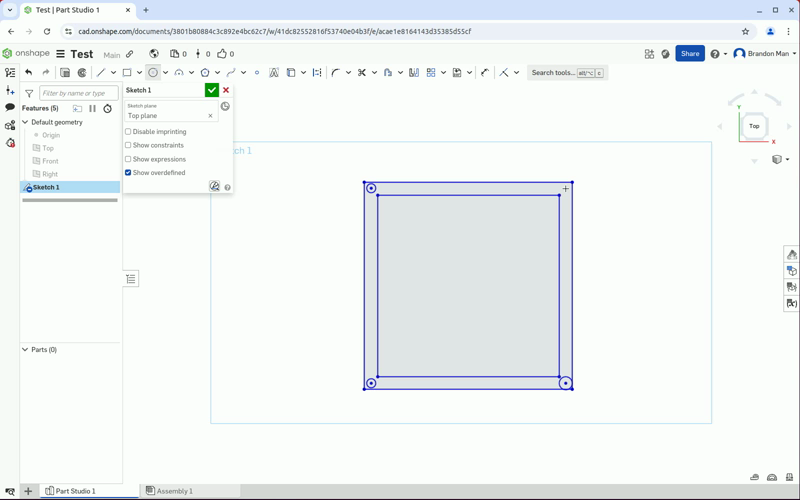
click(565, 188)
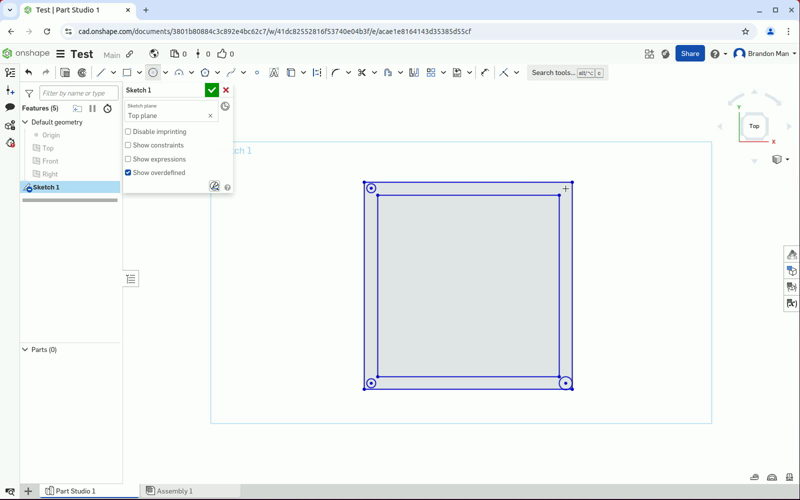
key_up(shift)
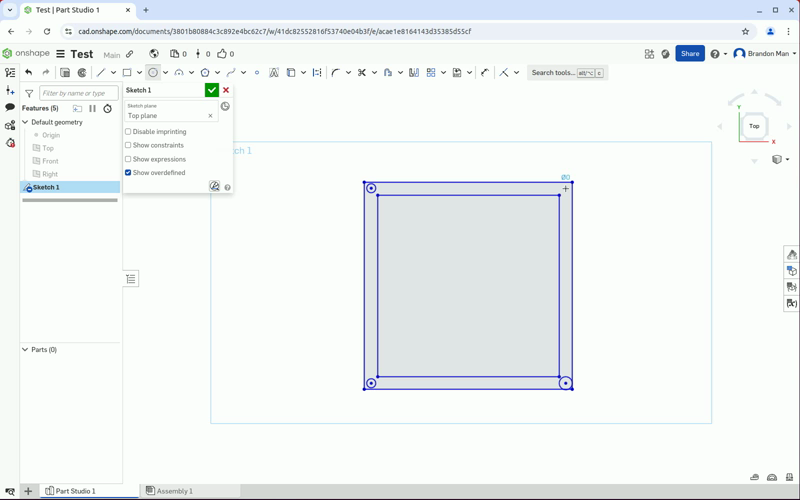
mouse_move(570, 188)
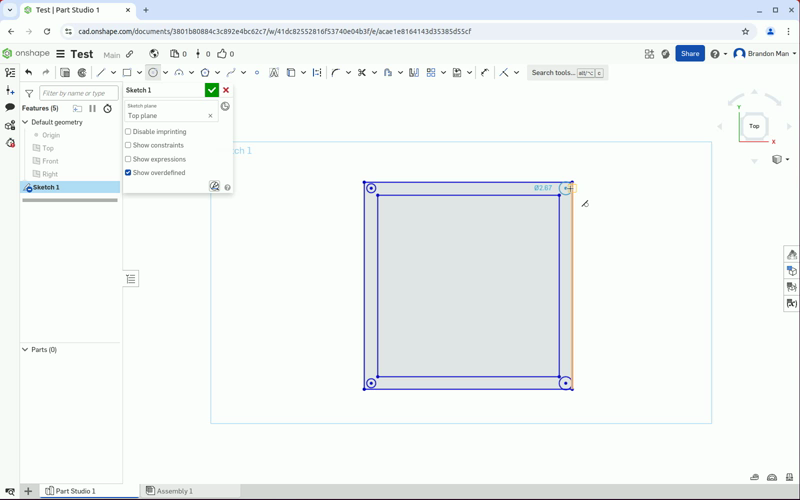
click(570, 188)
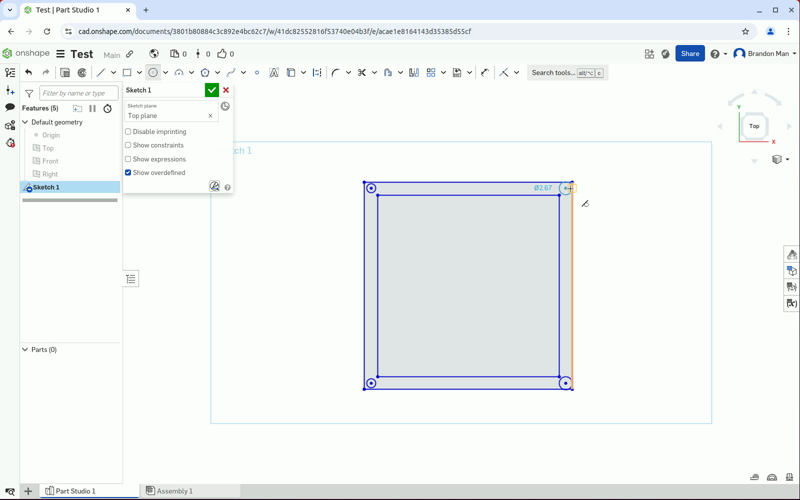
key(esc)
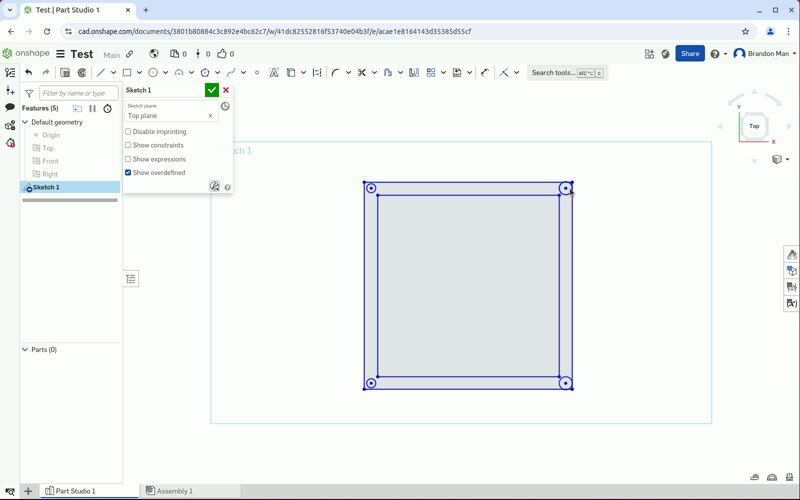
mouse_move(371, 306)
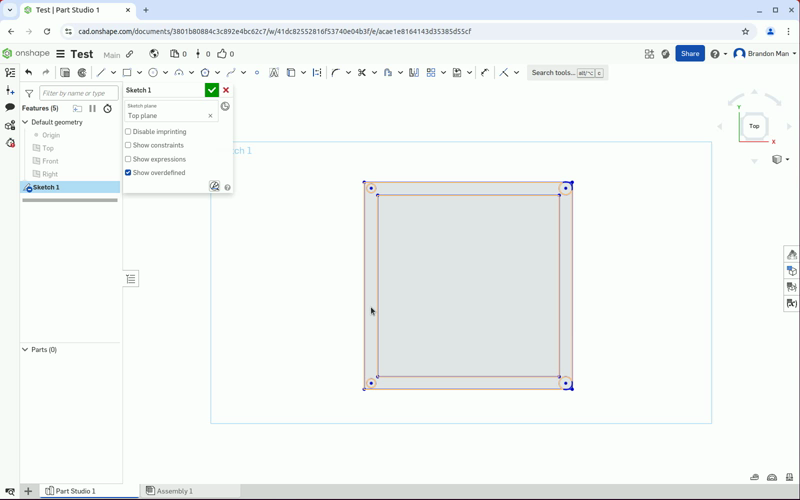
click(371, 306)
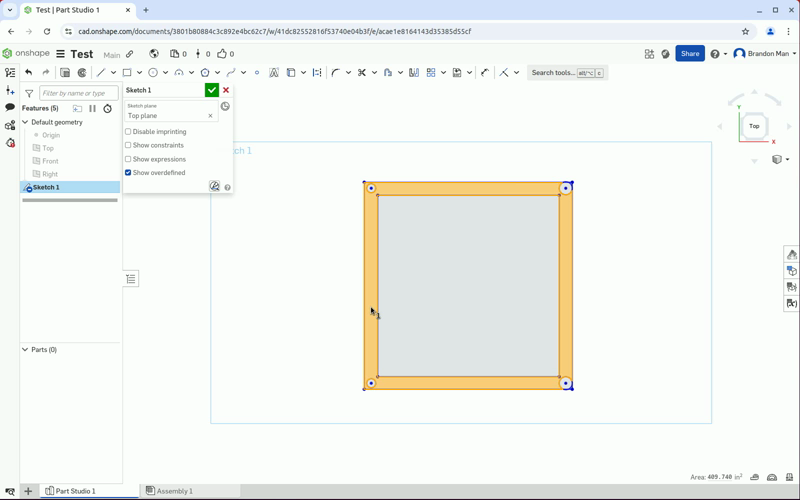
mouse_move(73, 352)
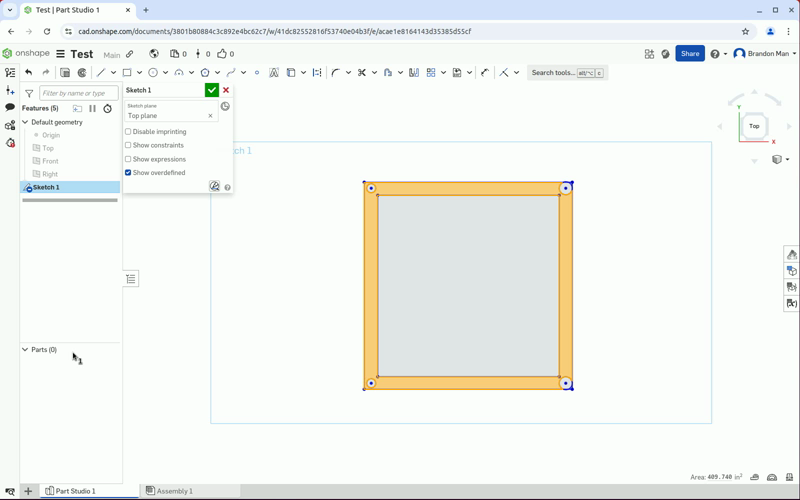
key(shift+y)
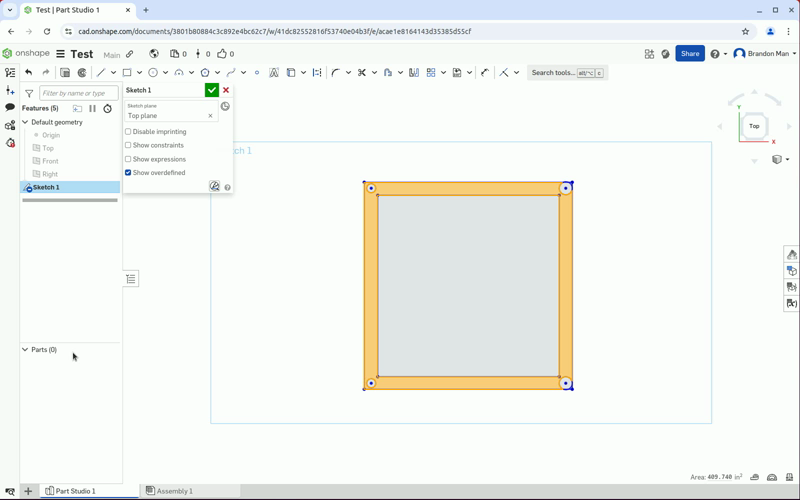
key(shift+e)
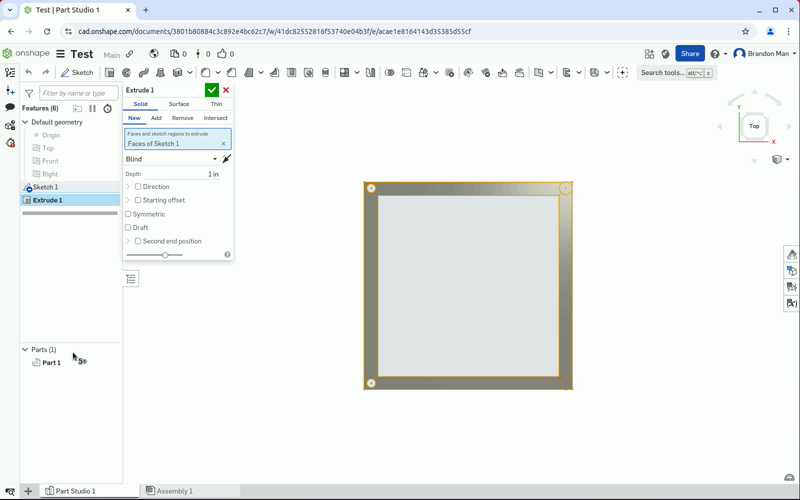
mouse_move(143, 106)
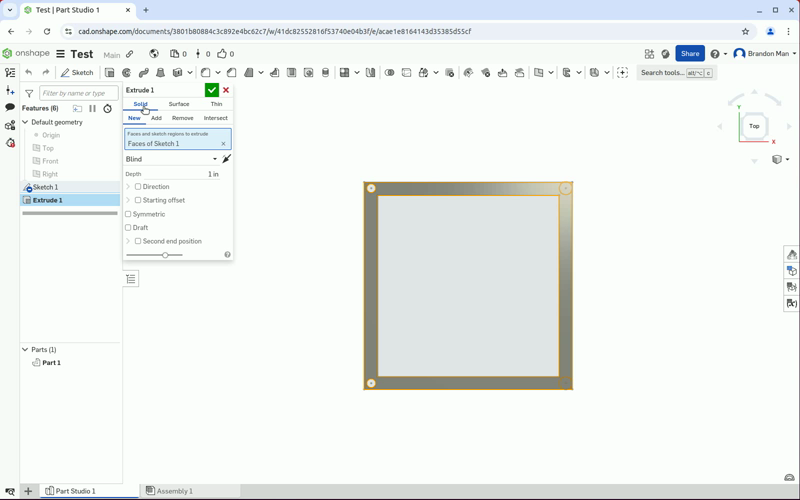
click(143, 106)
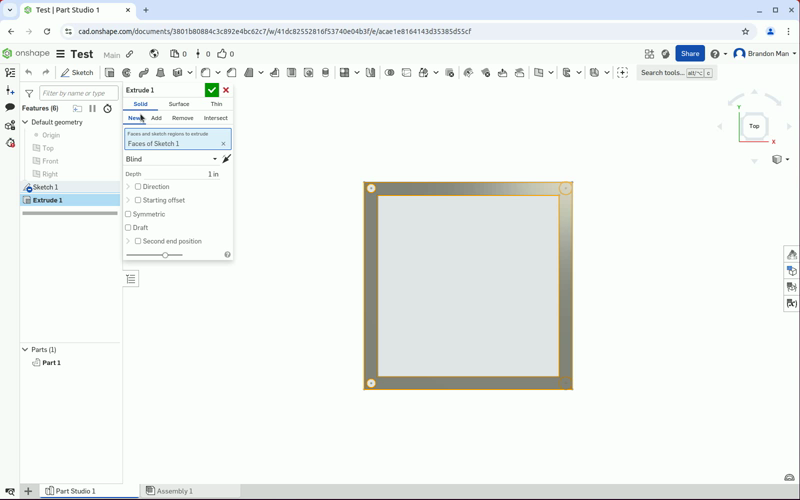
mouse_move(137, 120)
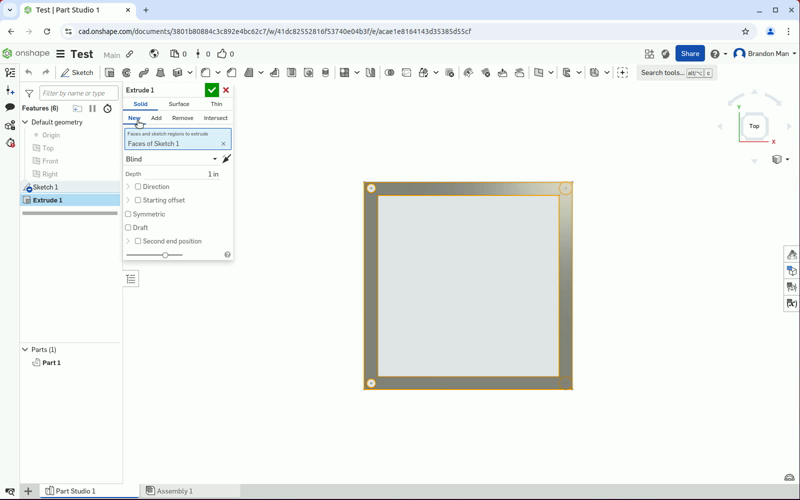
click(137, 120)
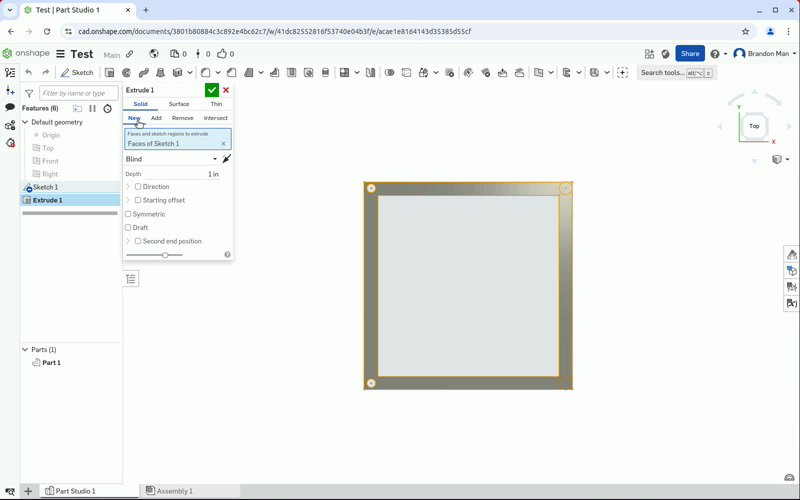
key(tab, 4)
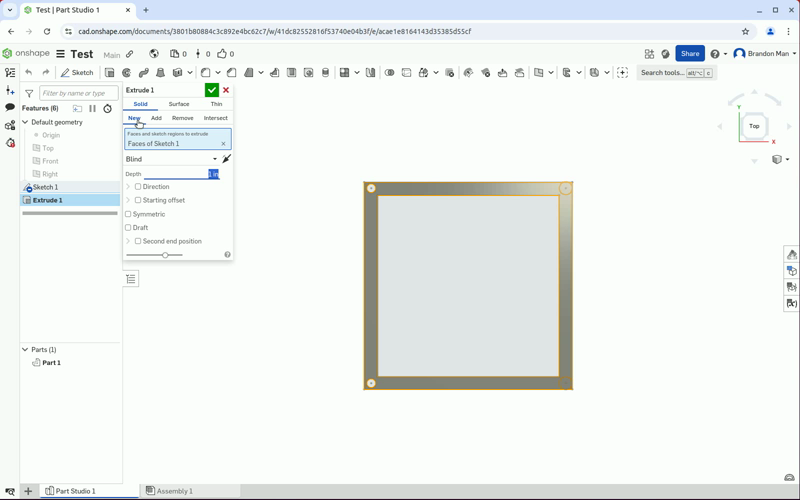
text(0.722)
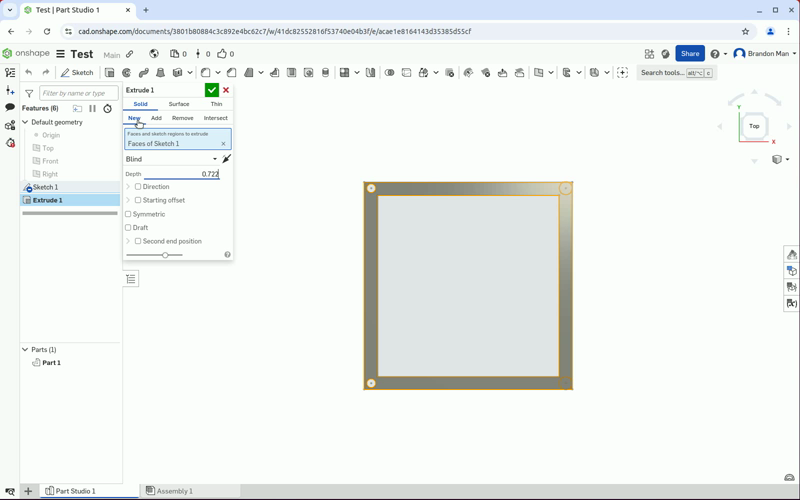
key(enter)
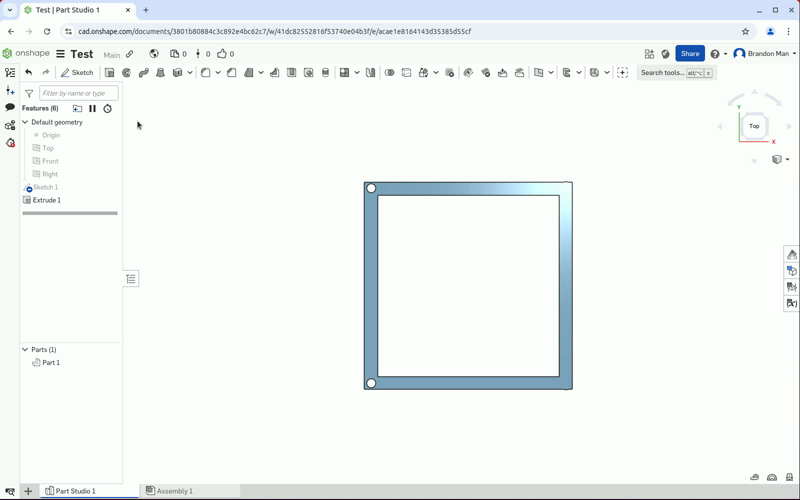
key(shift+h)
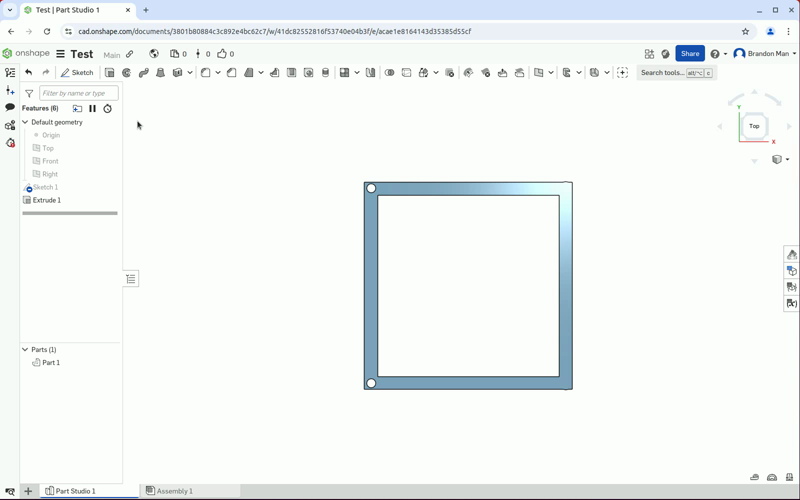
key(shift+h)
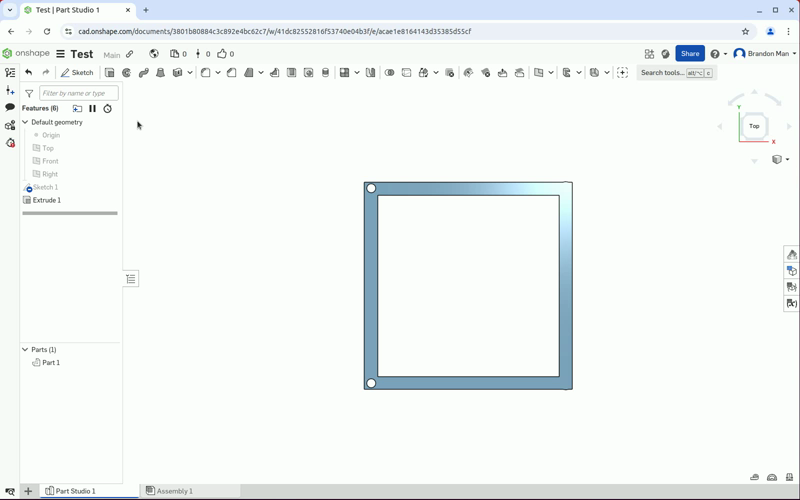
mouse_move(73, 189)
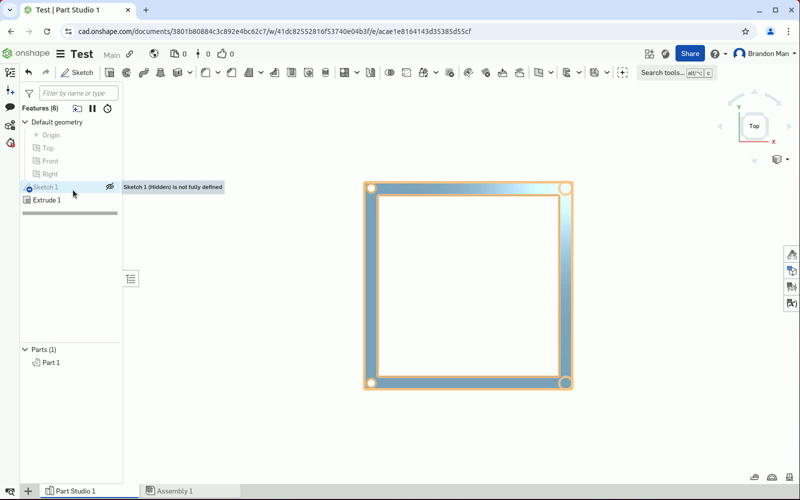
click(73, 189)
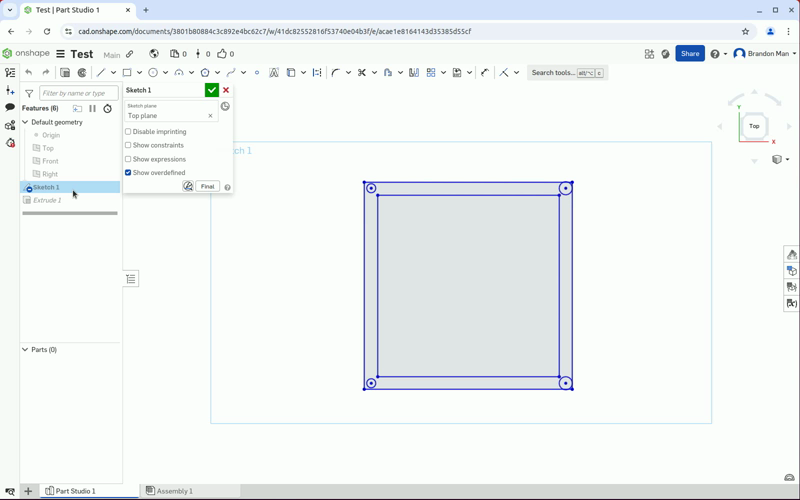
mouse_move(229, 92)
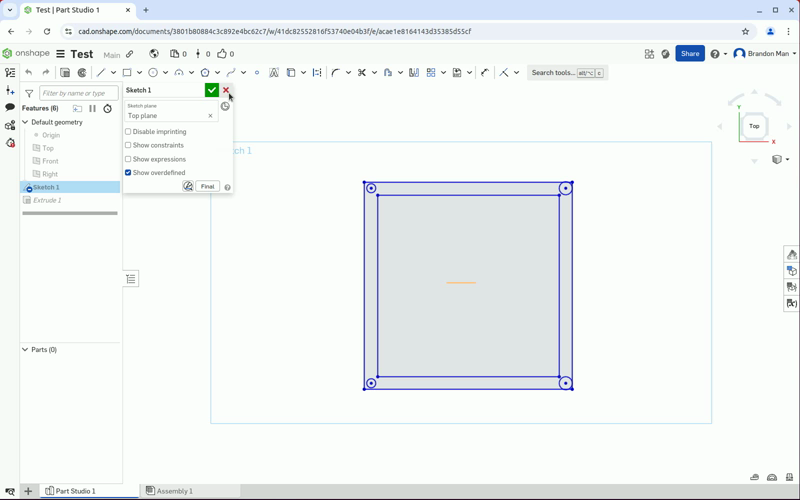
click(229, 92)
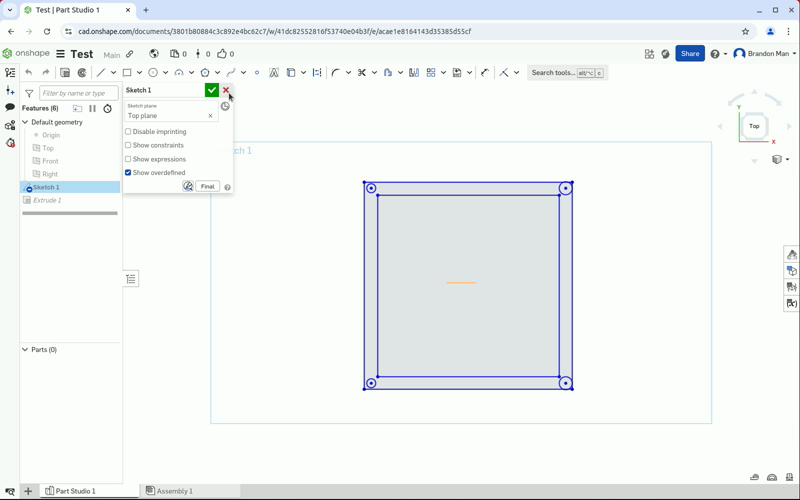
key(shift+s)
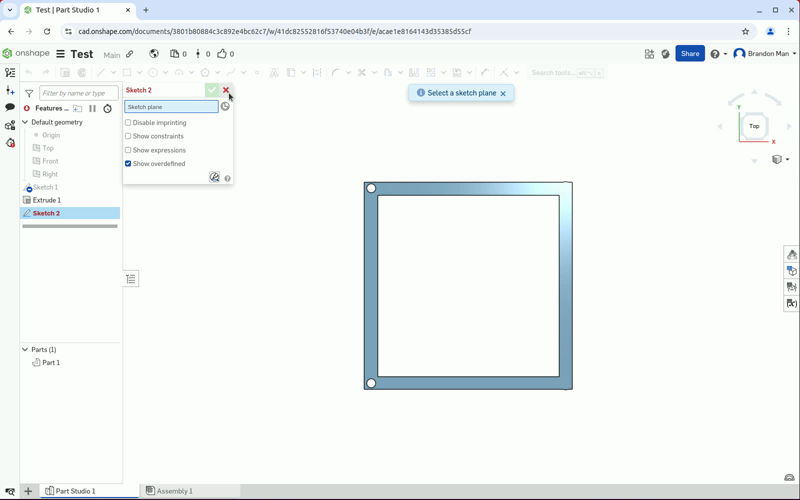
mouse_move(73, 150)
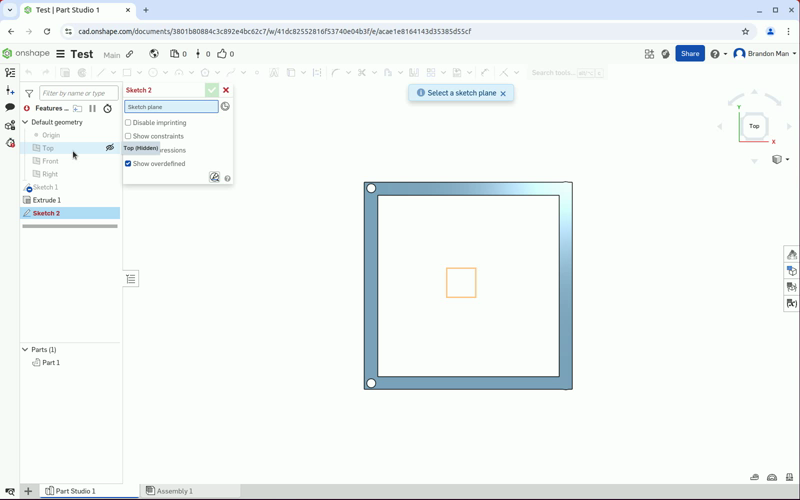
click(73, 150)
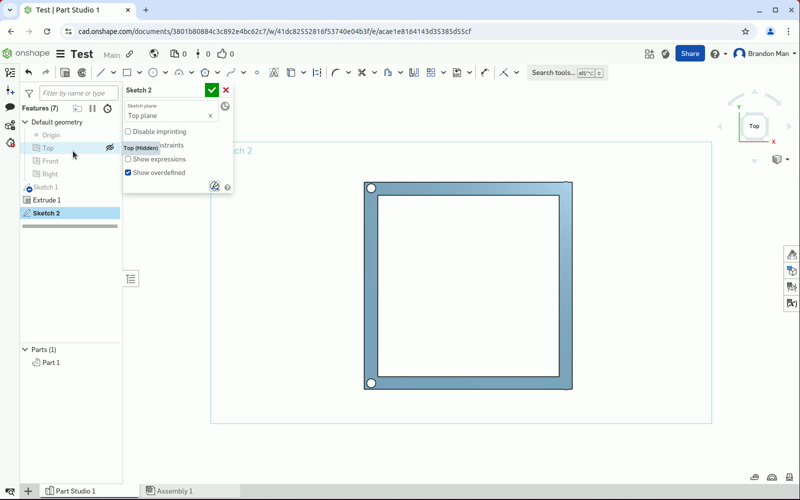
mouse_move(73, 352)
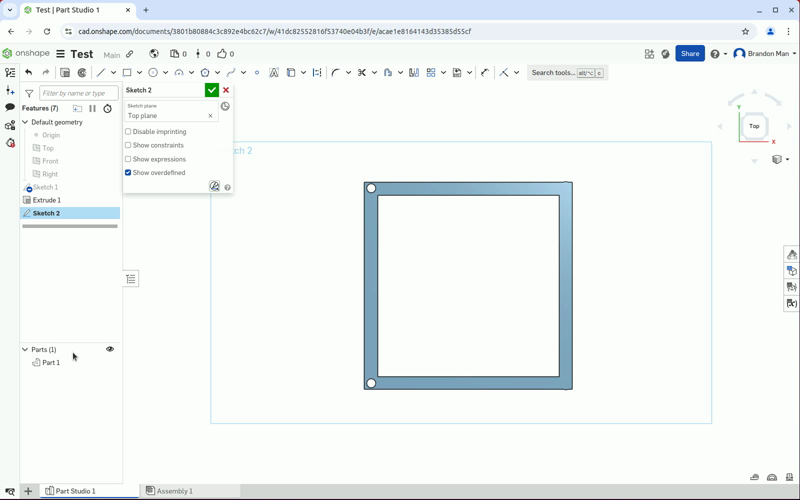
key(y)
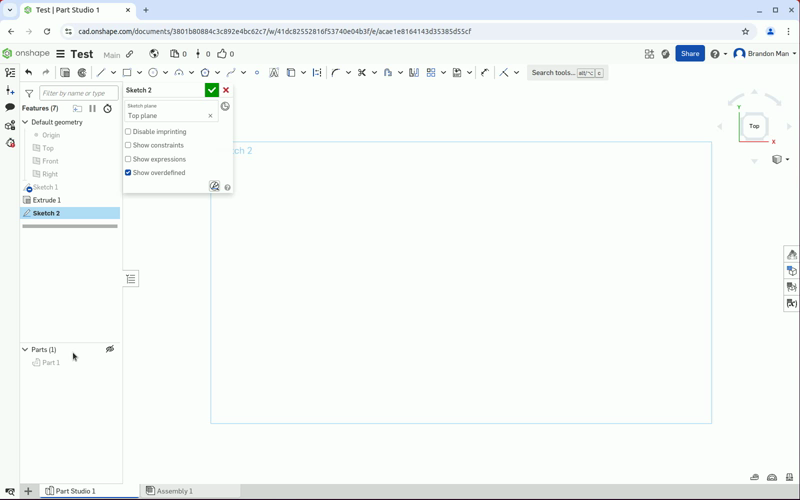
key(l)
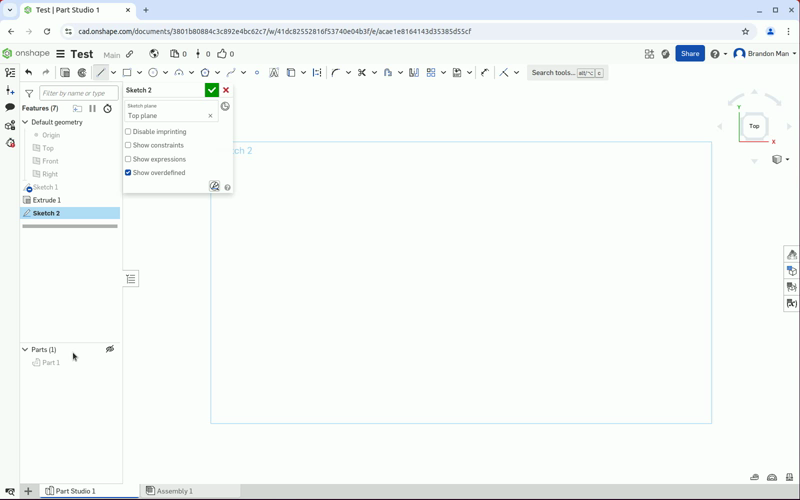
key_down(shift)
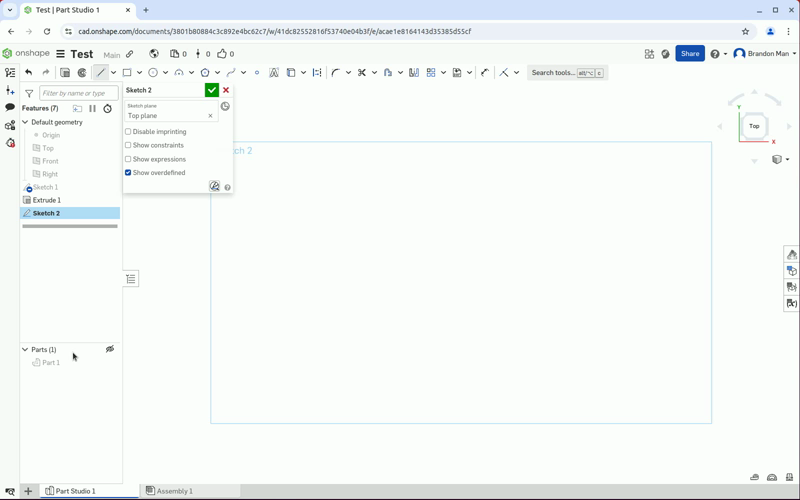
mouse_move(378, 375)
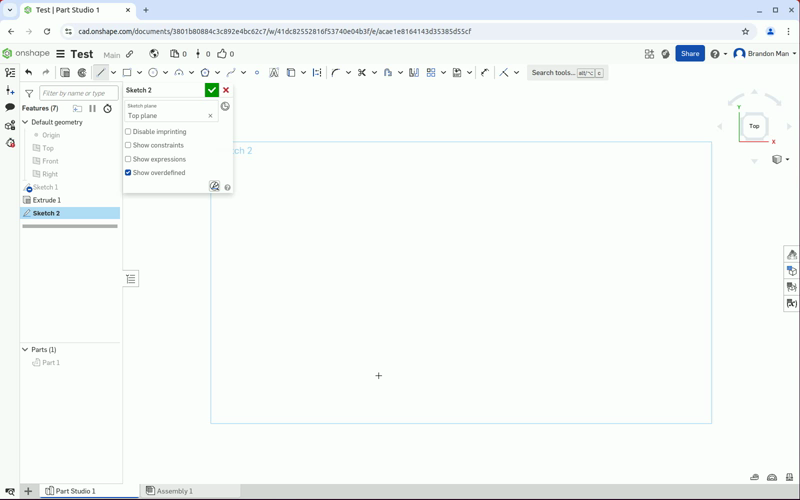
click(378, 375)
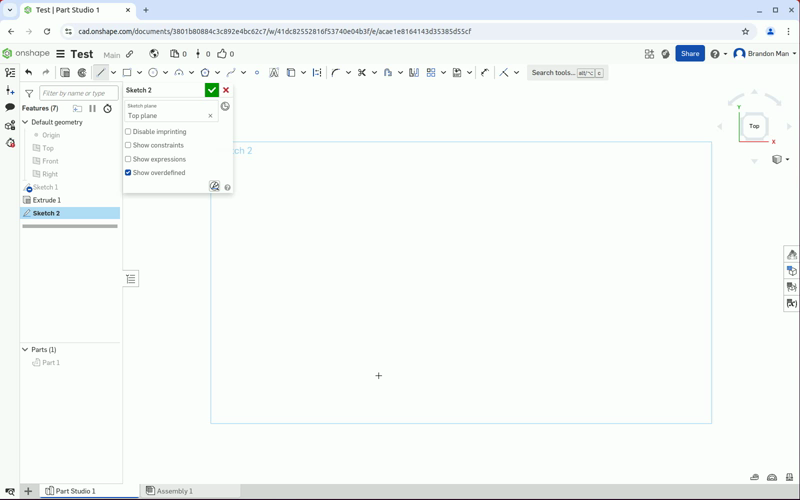
key_up(shift)
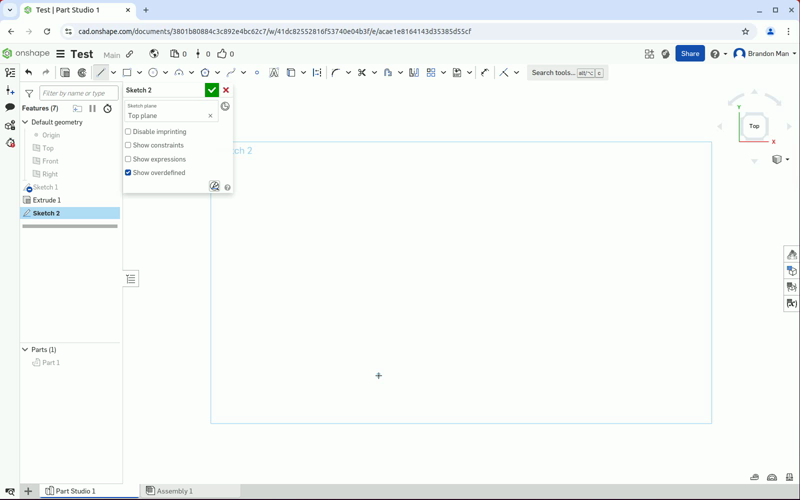
key_down(shift)
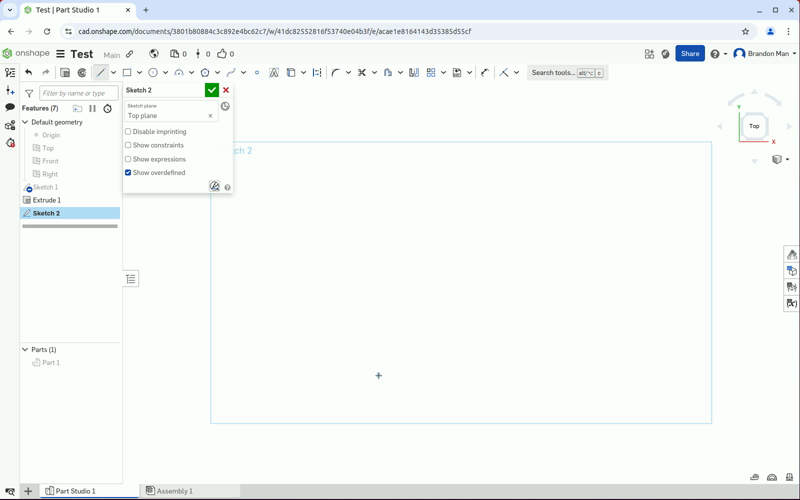
mouse_move(558, 375)
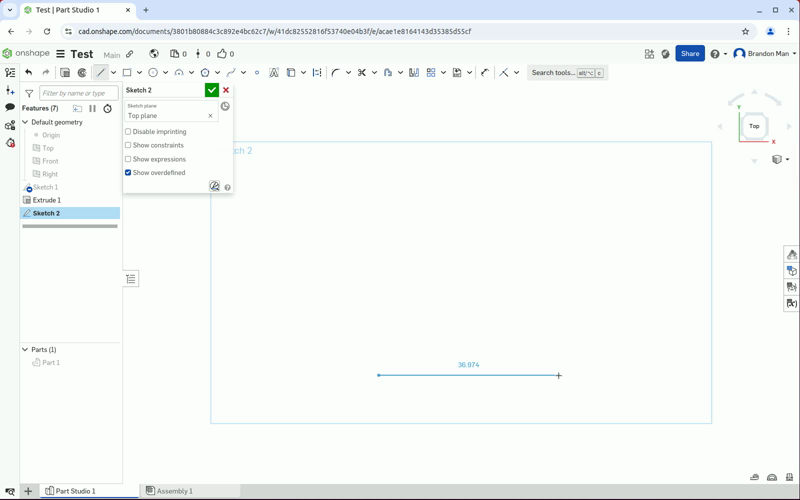
click(558, 375)
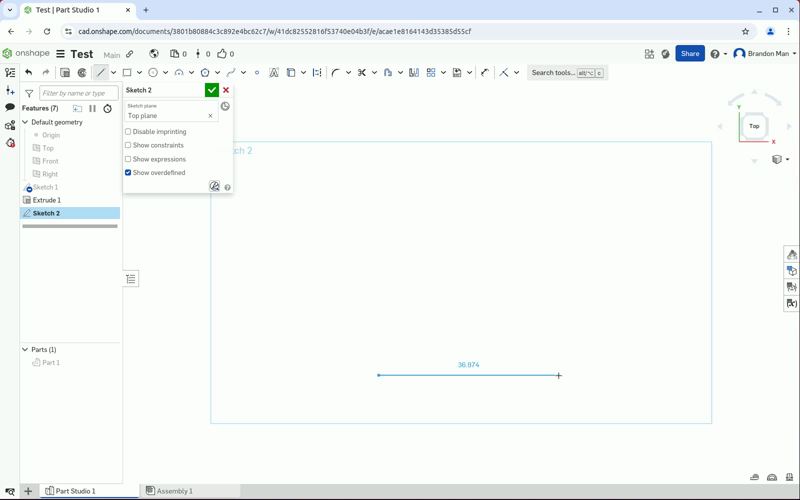
key_up(shift)
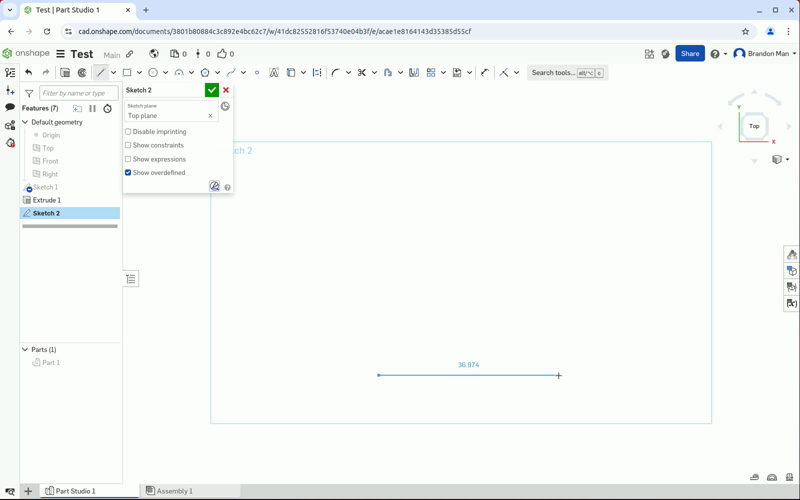
key_down(shift)
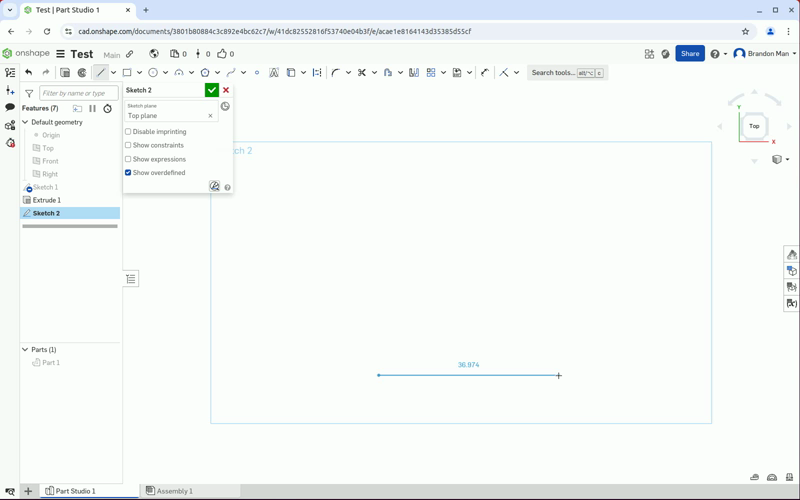
mouse_move(558, 195)
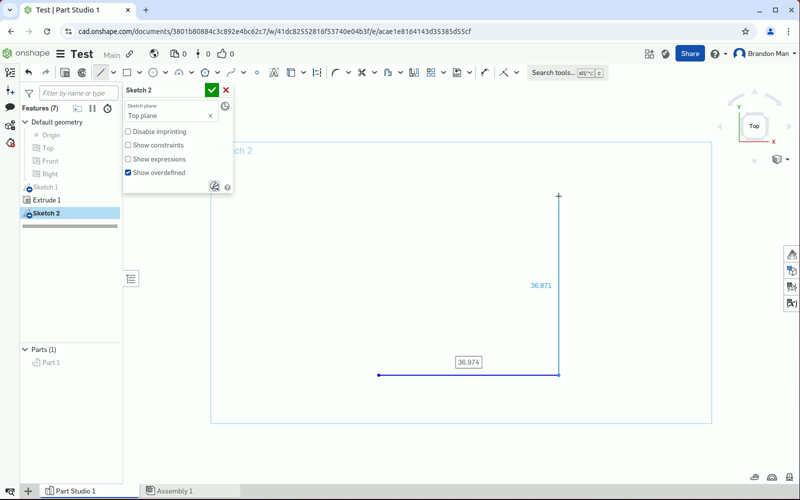
click(558, 195)
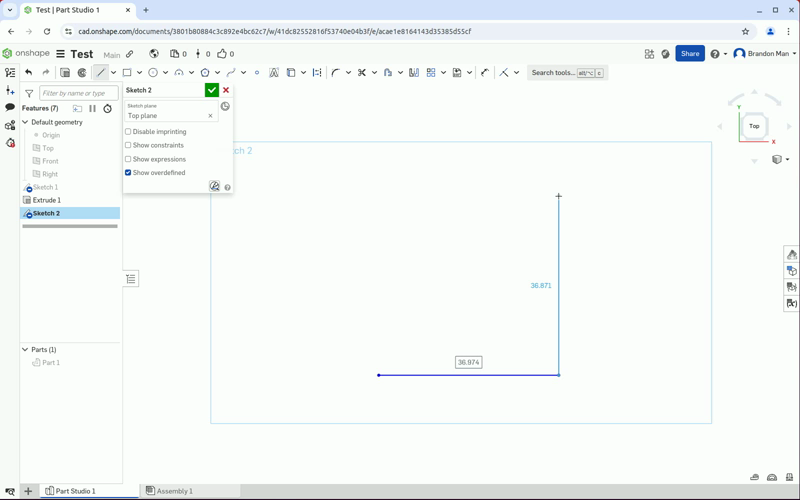
key_up(shift)
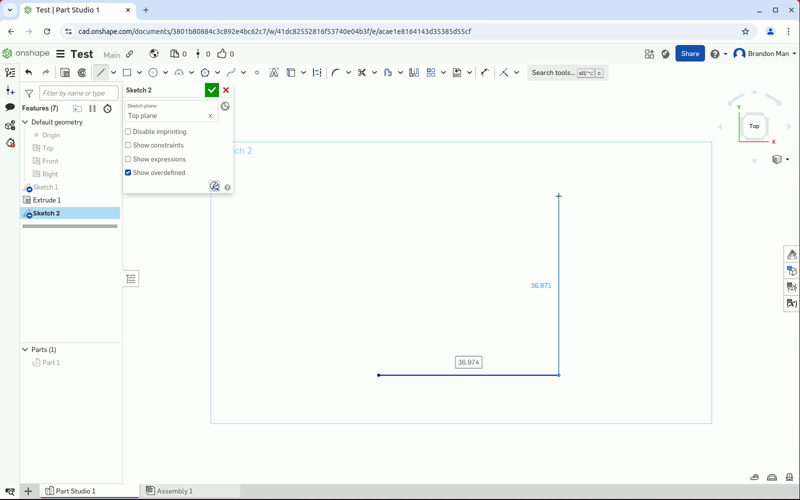
key_down(shift)
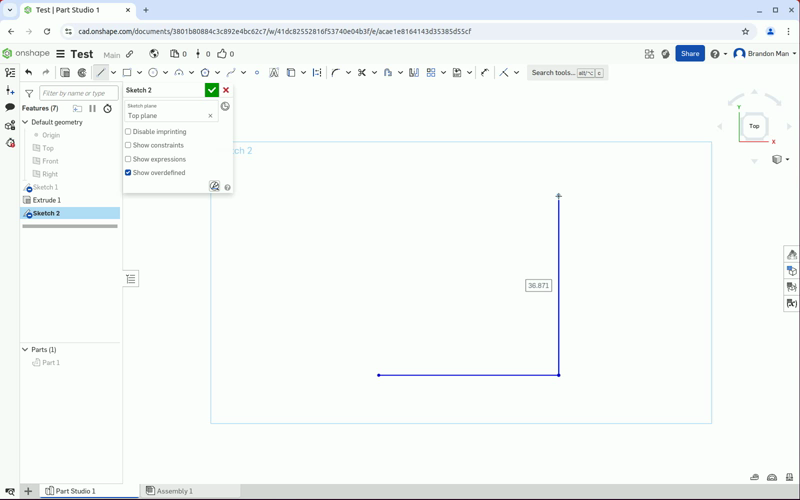
mouse_move(378, 195)
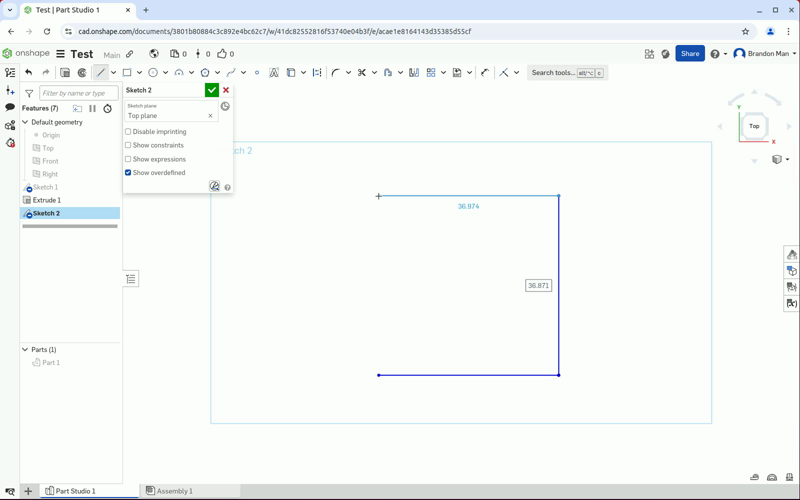
click(378, 195)
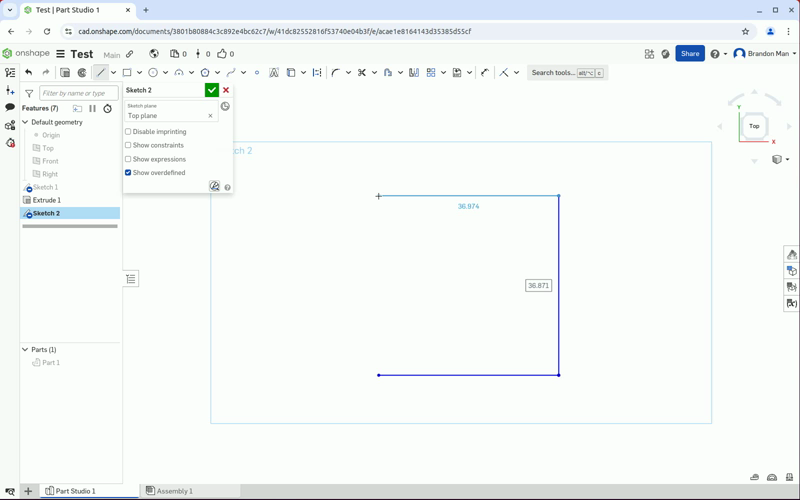
key_up(shift)
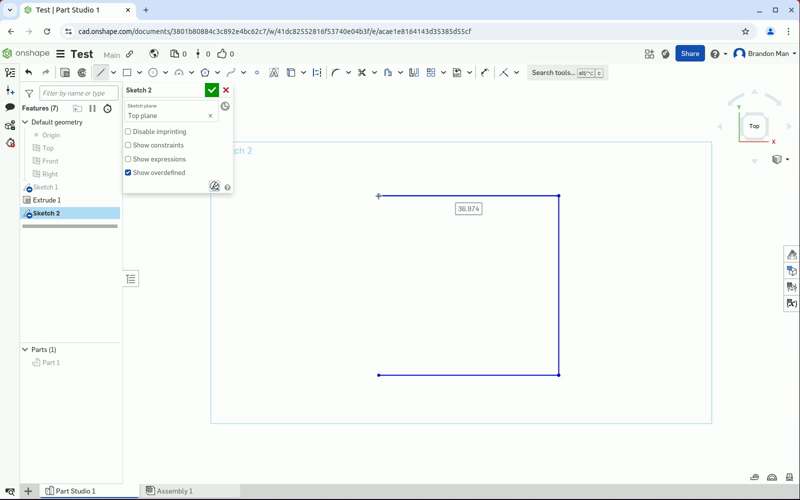
key_down(shift)
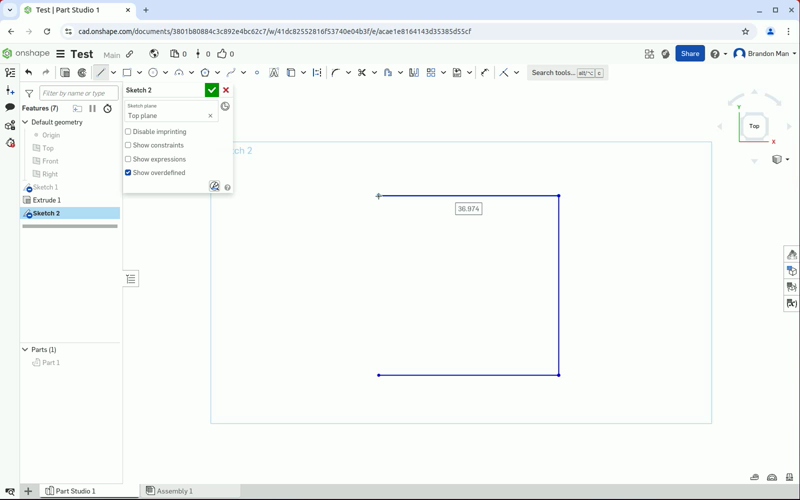
mouse_move(378, 375)
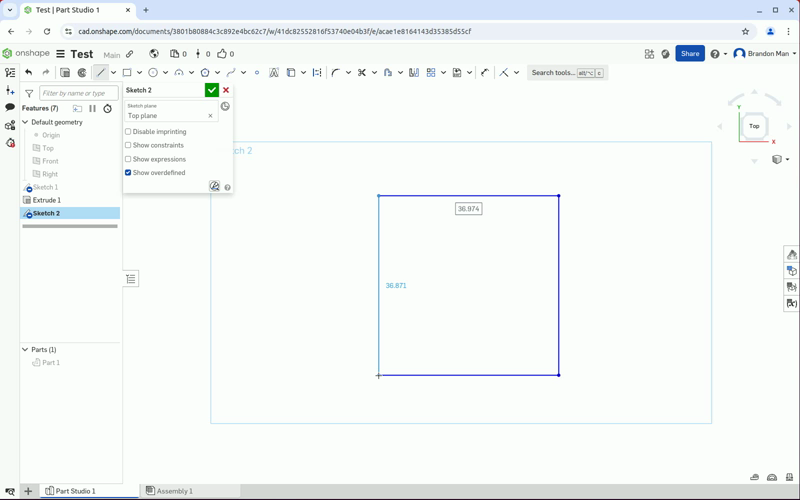
key_up(shift)
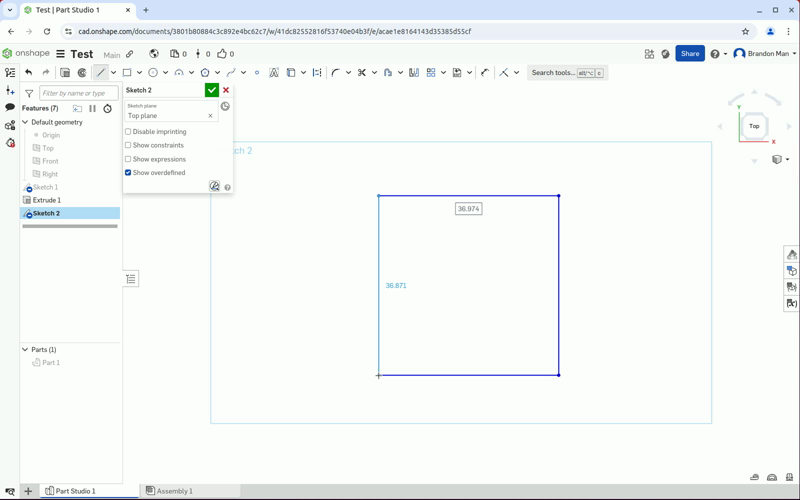
click(378, 375)
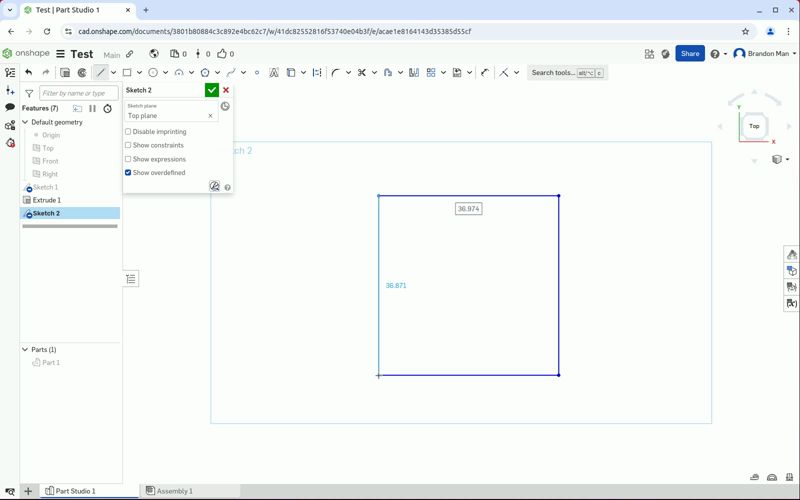
key(esc)
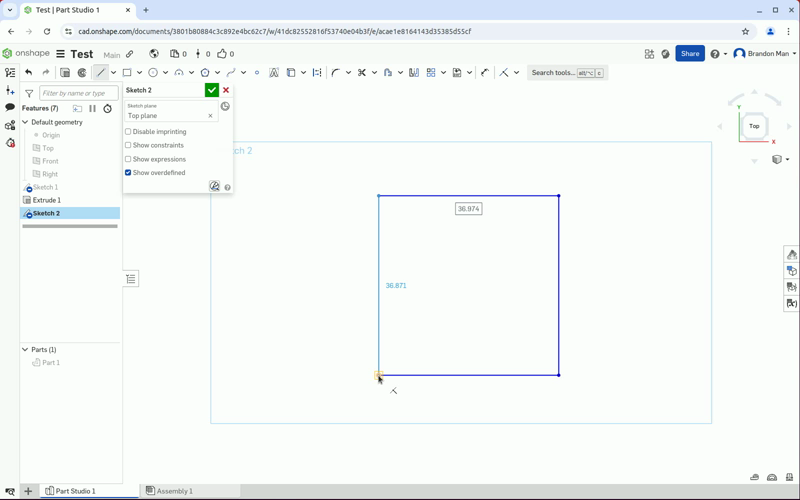
key(l)
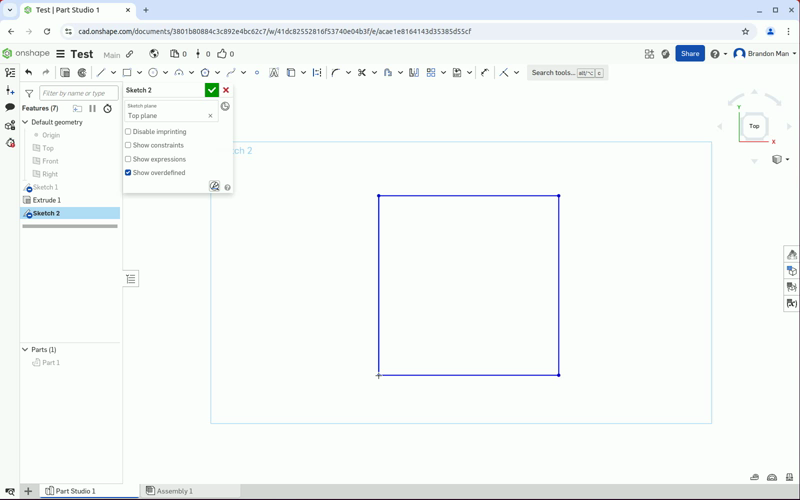
key_down(shift)
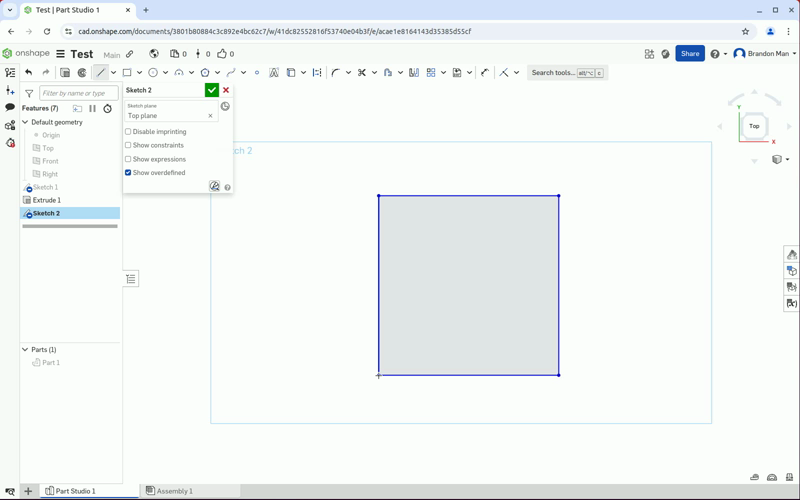
mouse_move(382, 371)
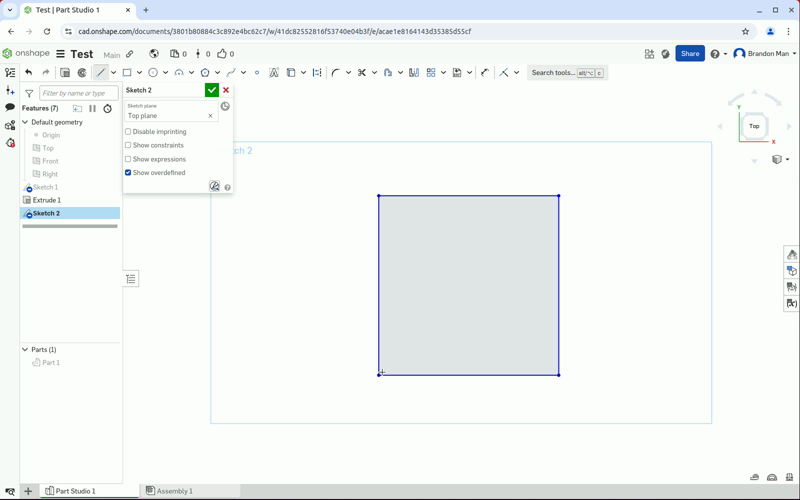
click(382, 371)
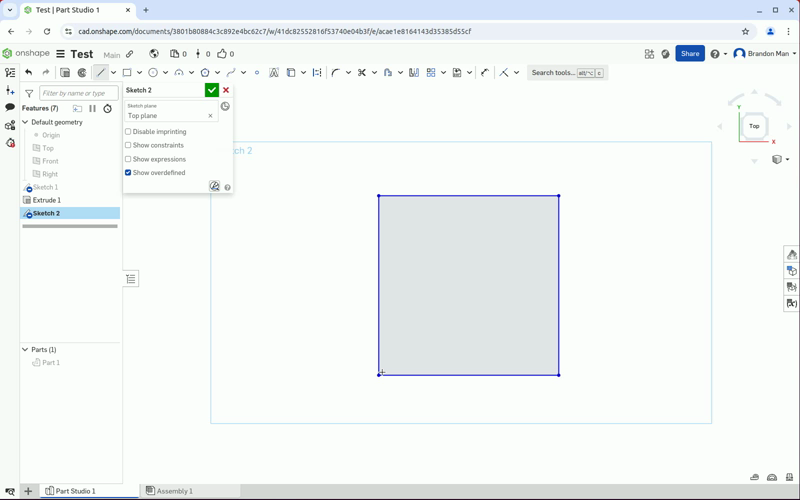
key_up(shift)
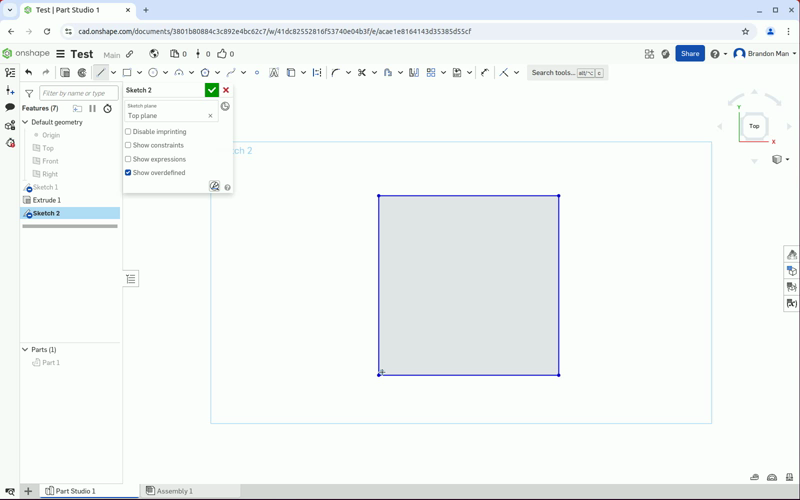
key_down(shift)
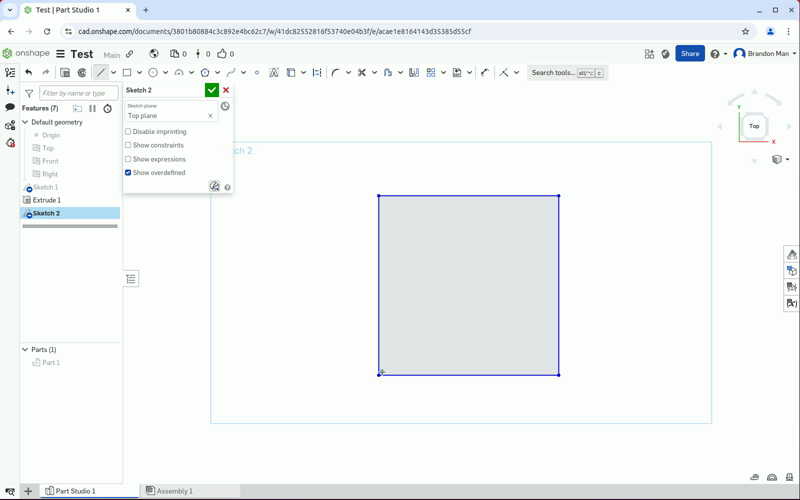
mouse_move(554, 371)
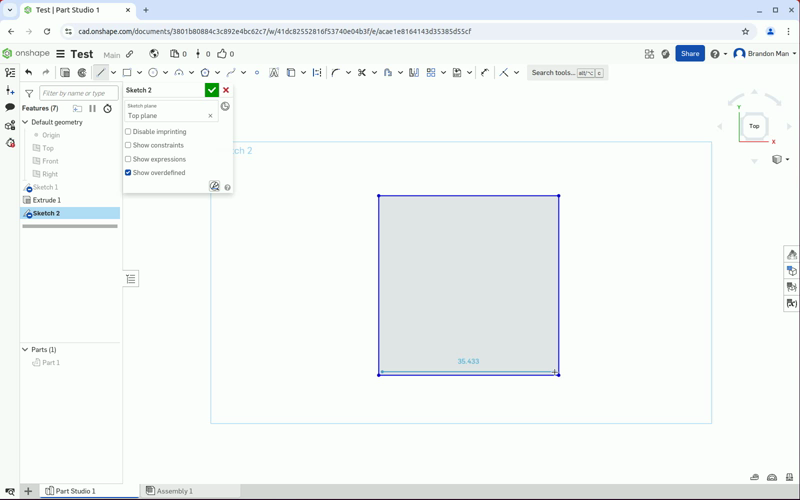
click(554, 371)
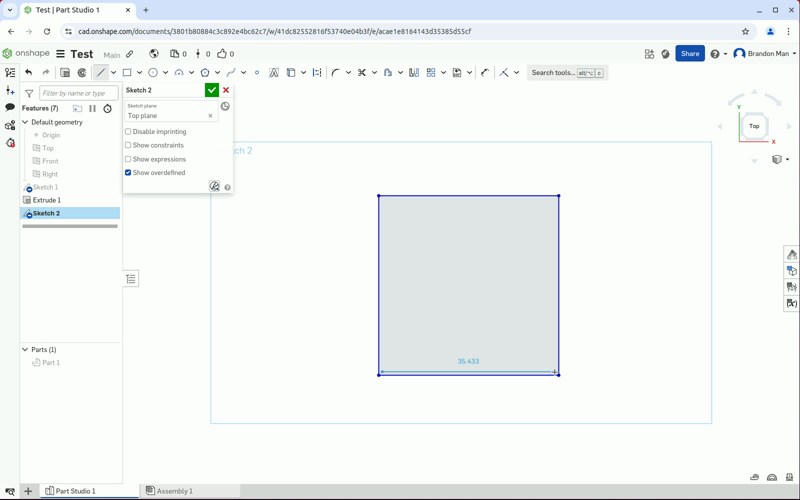
key_up(shift)
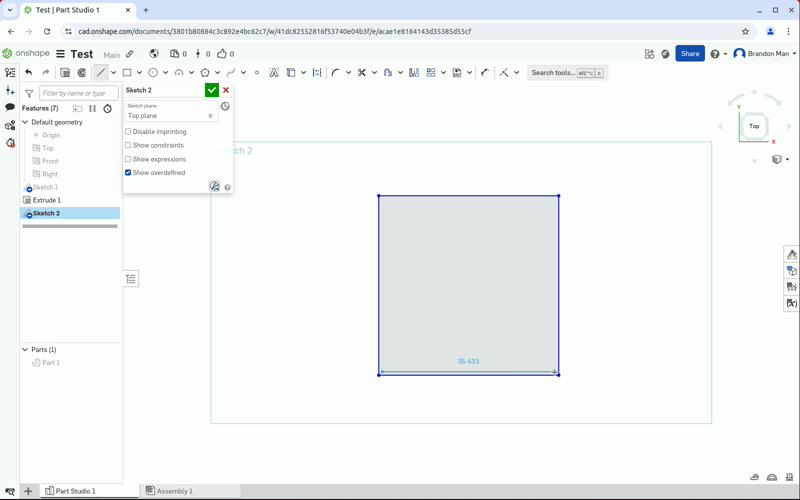
key_down(shift)
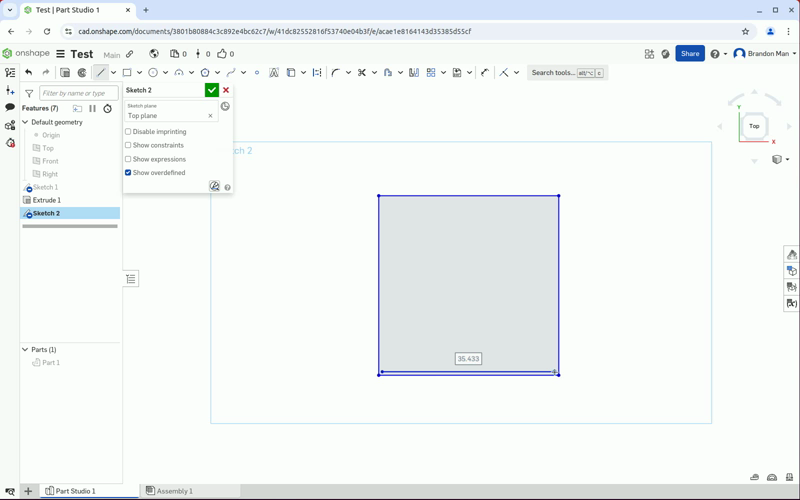
mouse_move(554, 199)
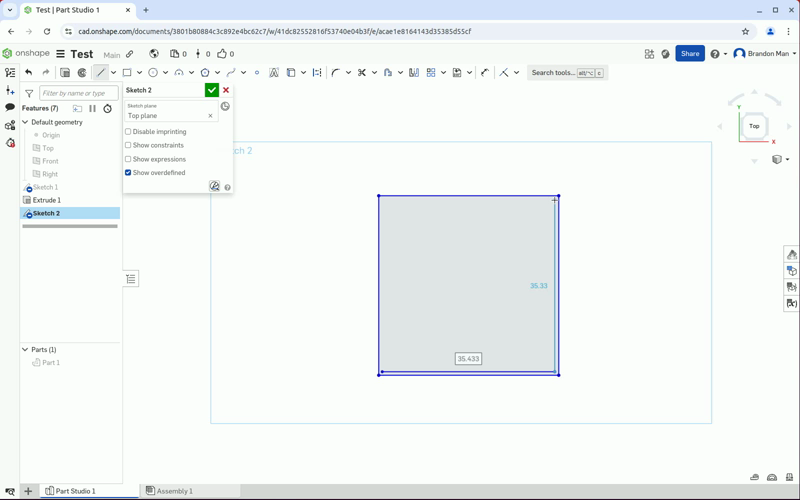
click(554, 199)
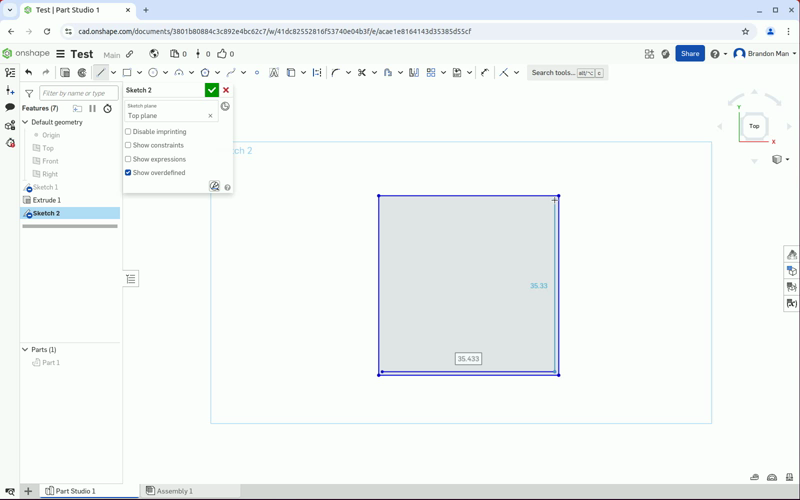
key_up(shift)
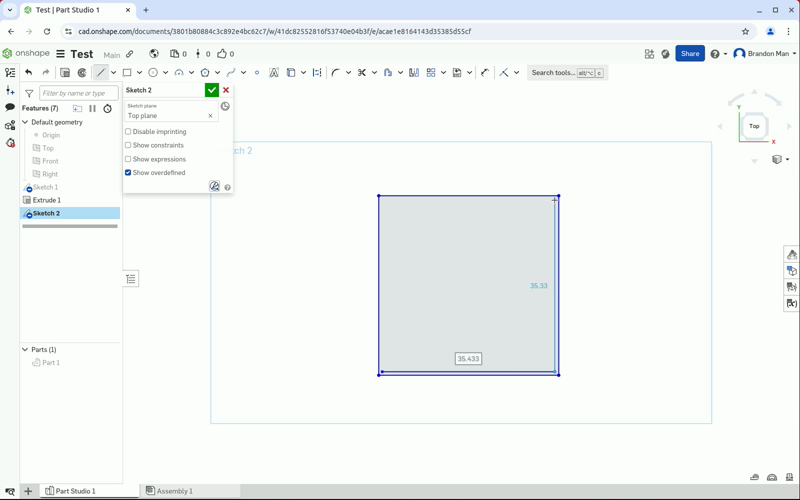
key_down(shift)
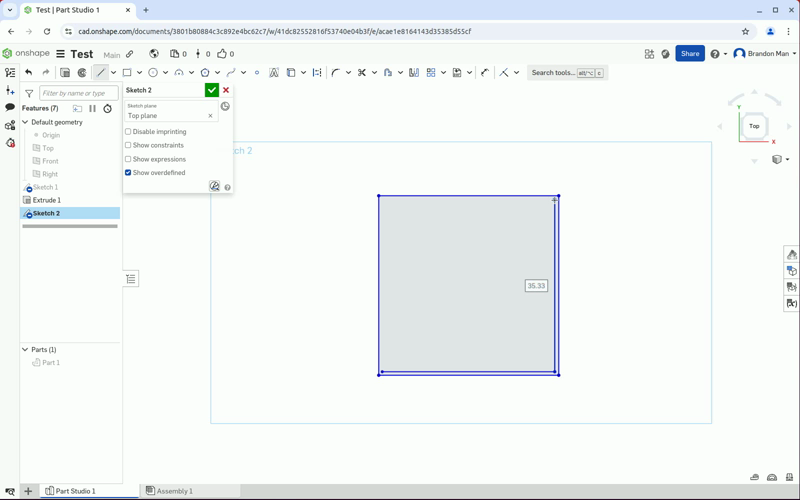
mouse_move(382, 199)
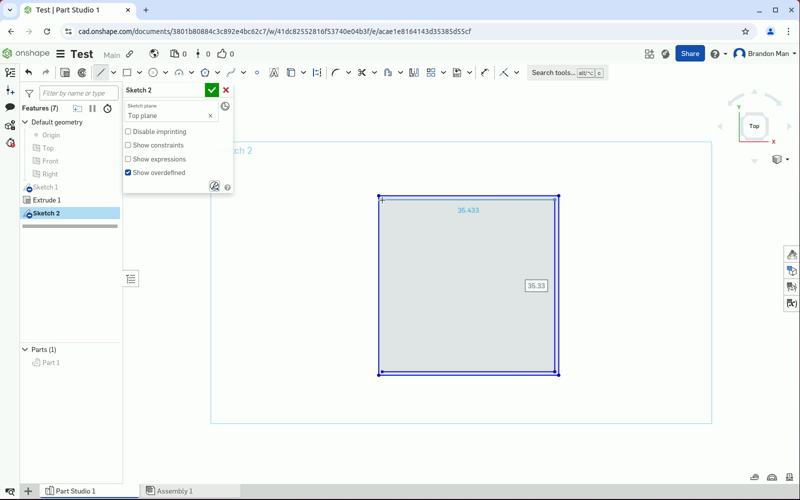
click(382, 199)
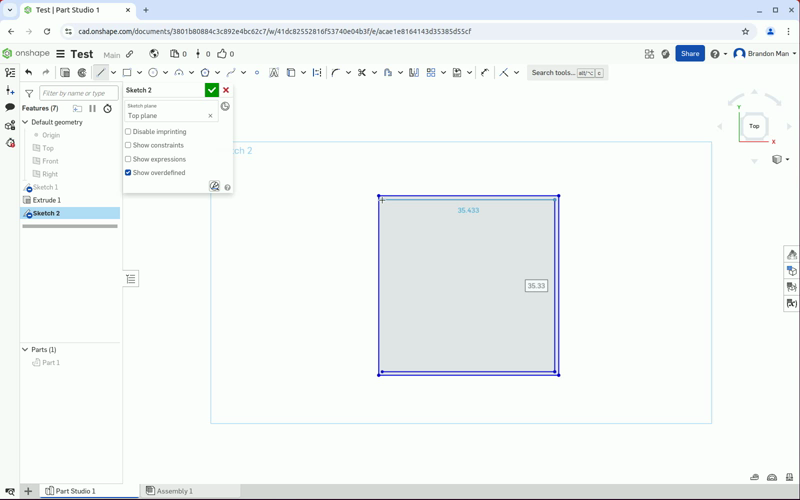
key_up(shift)
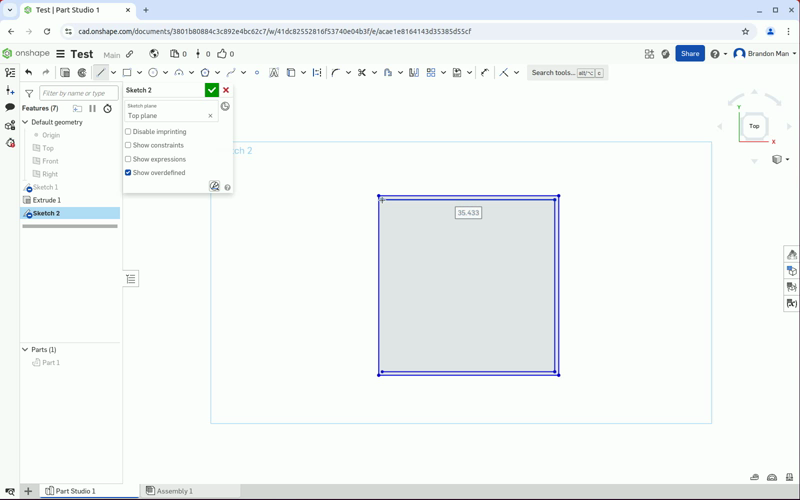
key_down(shift)
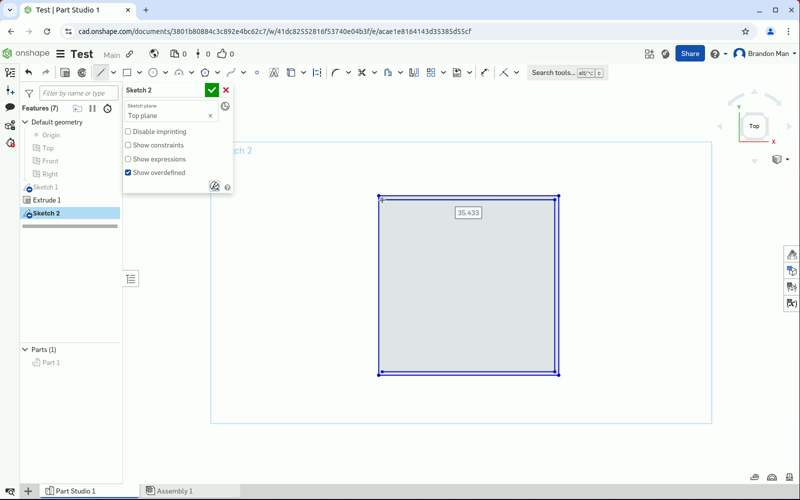
mouse_move(382, 371)
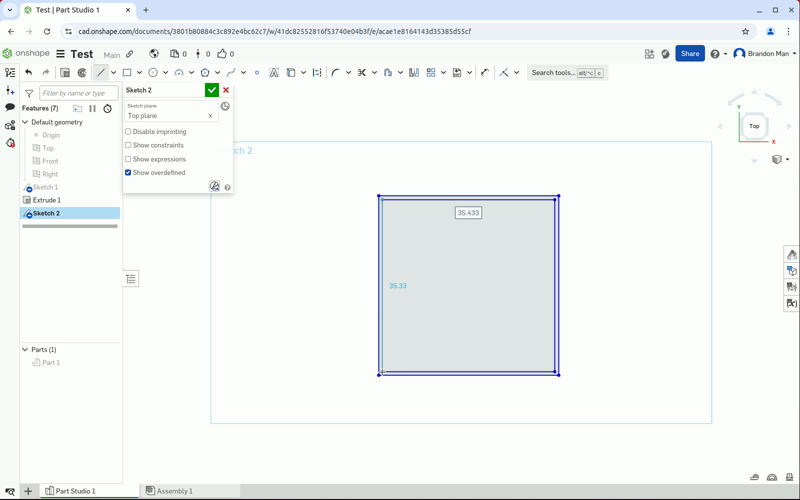
key_up(shift)
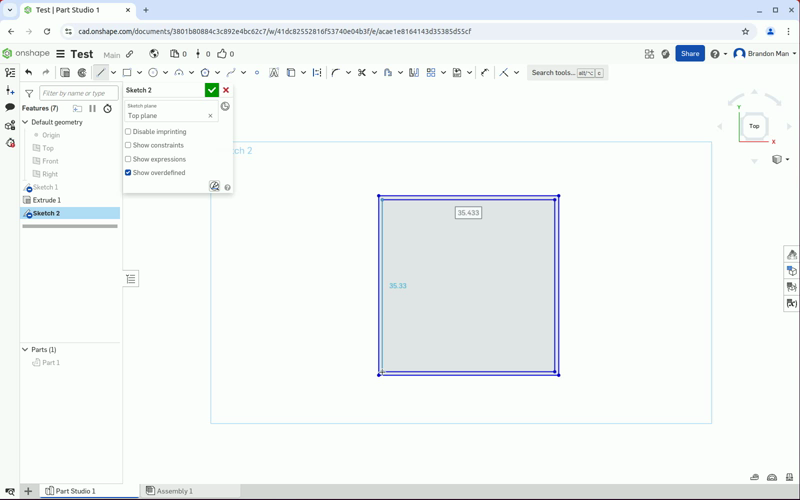
click(382, 371)
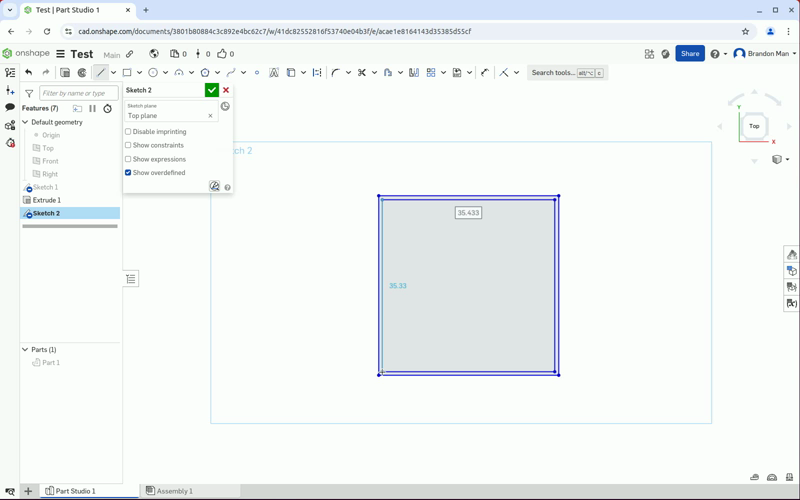
key(esc)
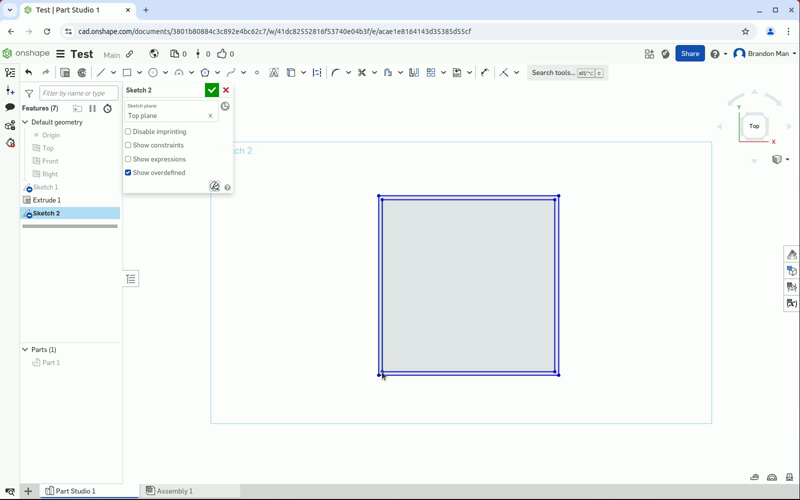
mouse_move(556, 216)
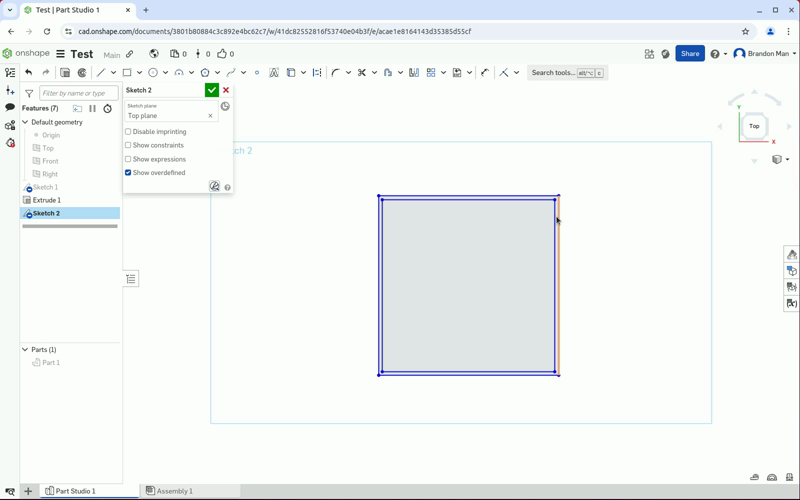
click(556, 216)
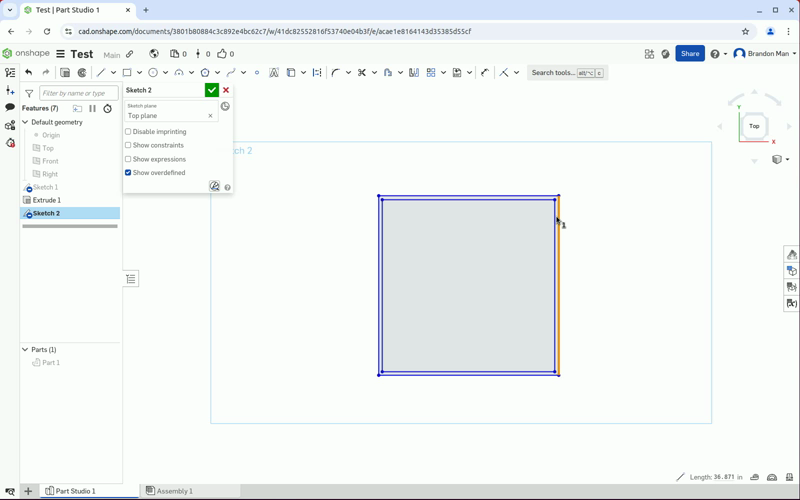
mouse_move(73, 352)
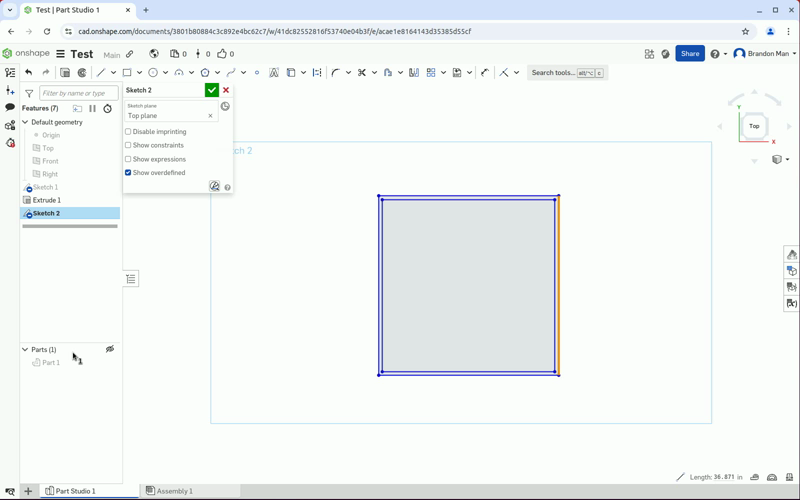
key(shift+y)
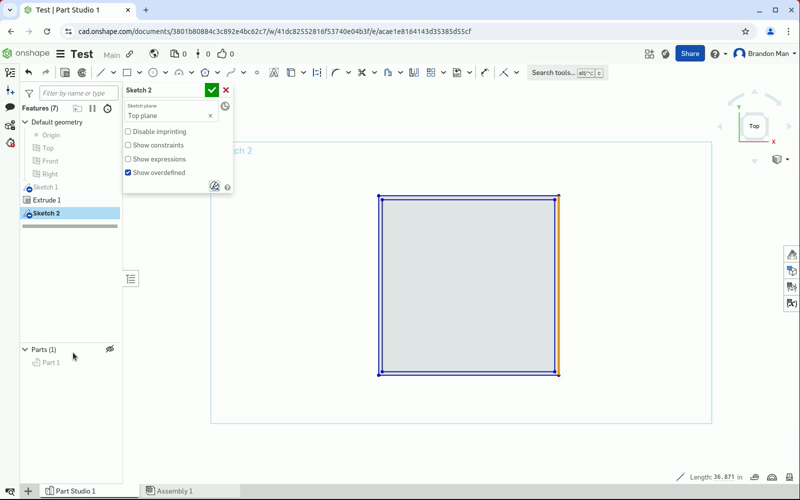
key(shift+e)
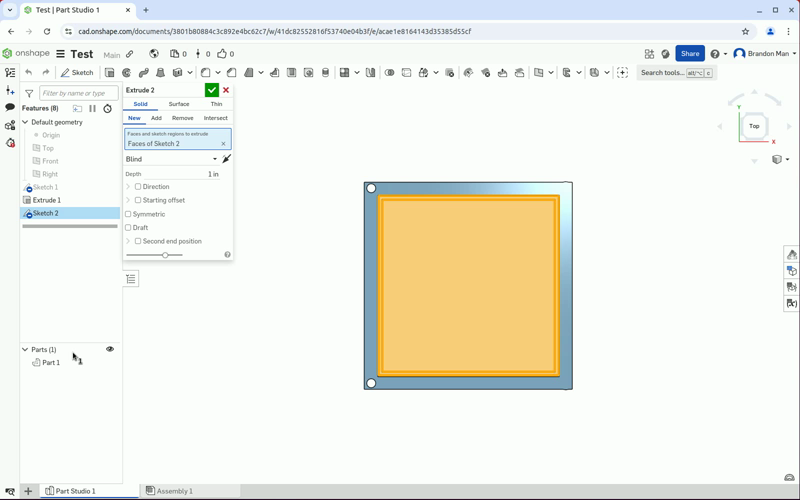
mouse_move(143, 106)
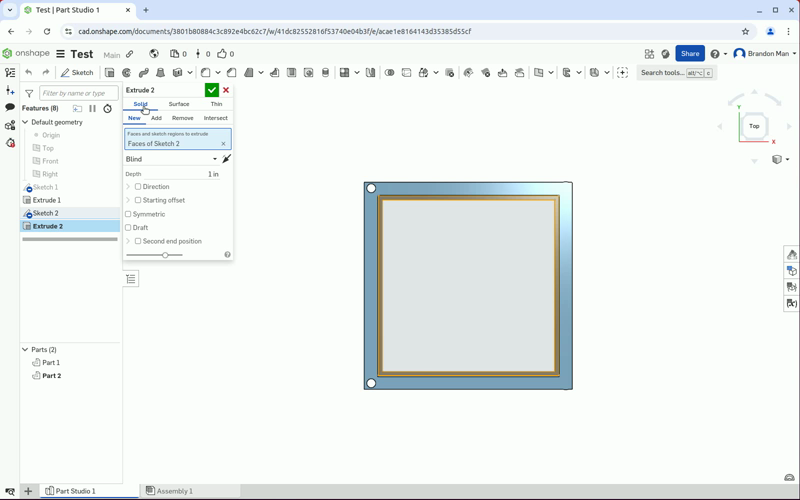
click(143, 106)
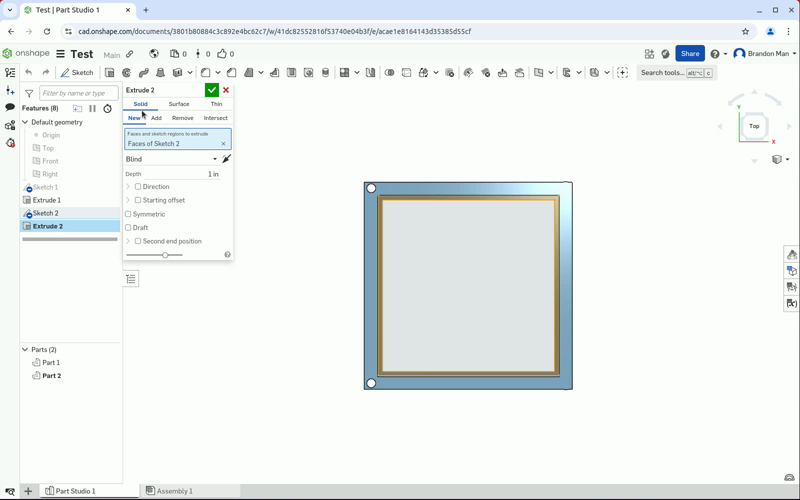
mouse_move(137, 120)
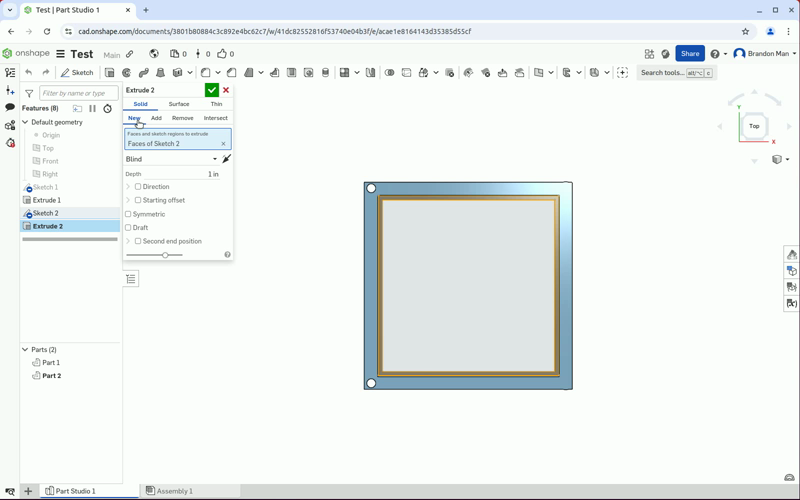
click(137, 120)
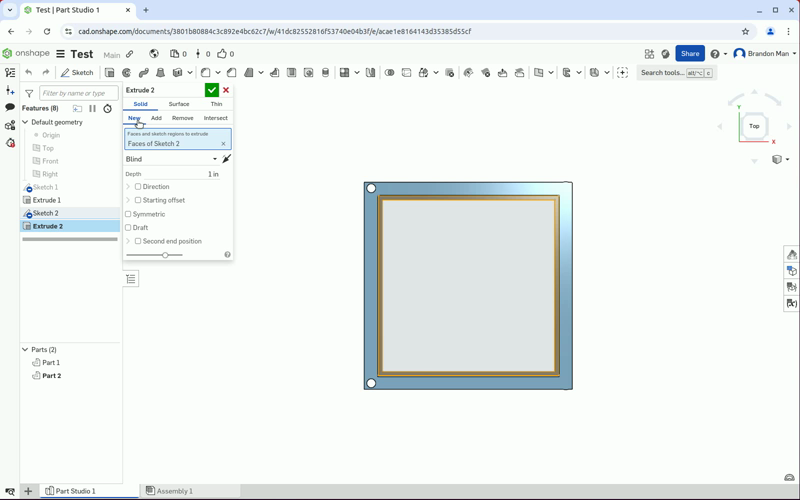
key(tab, 4)
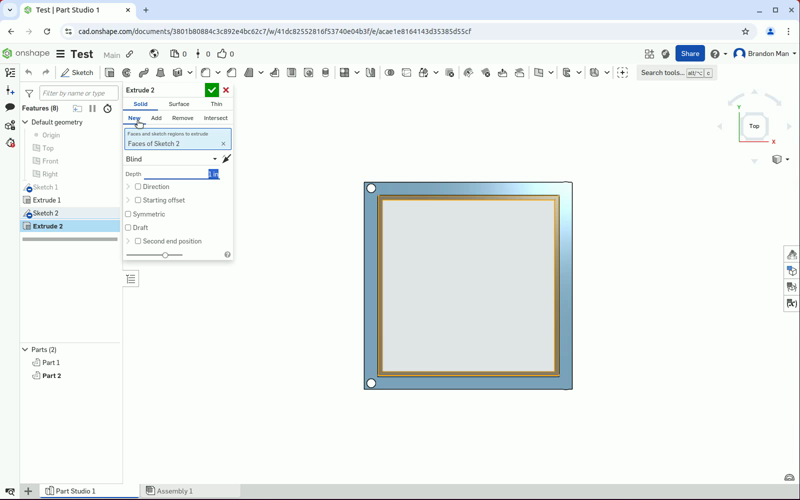
text(5.777)
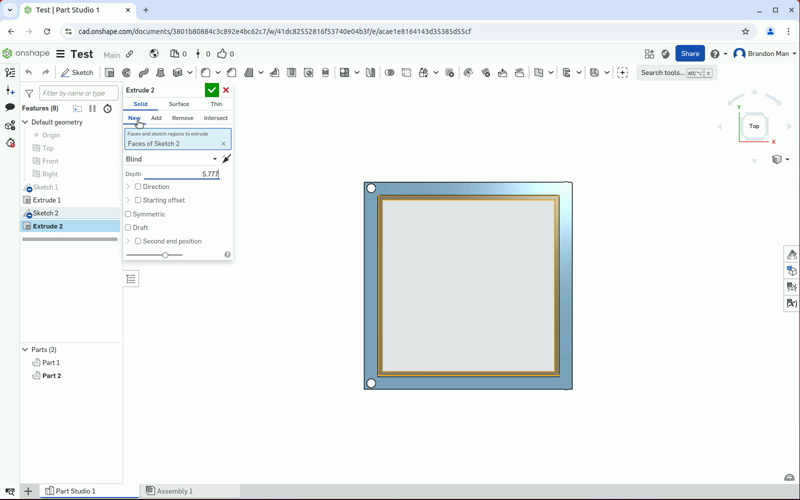
key(enter)
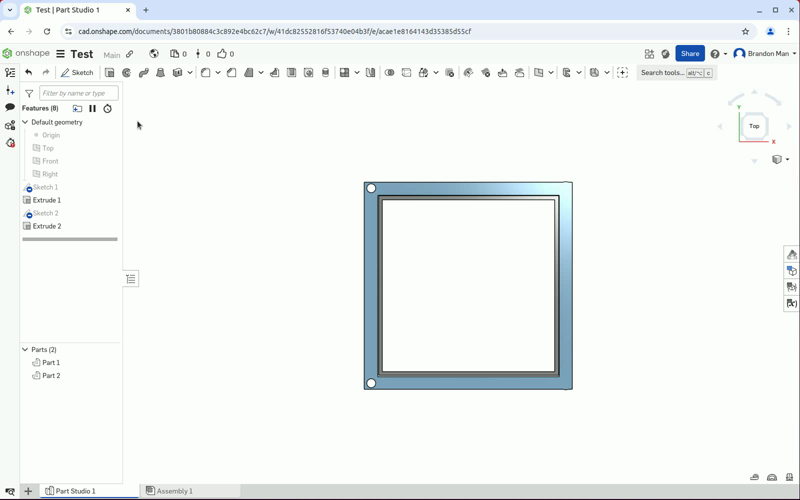
key(shift+h)
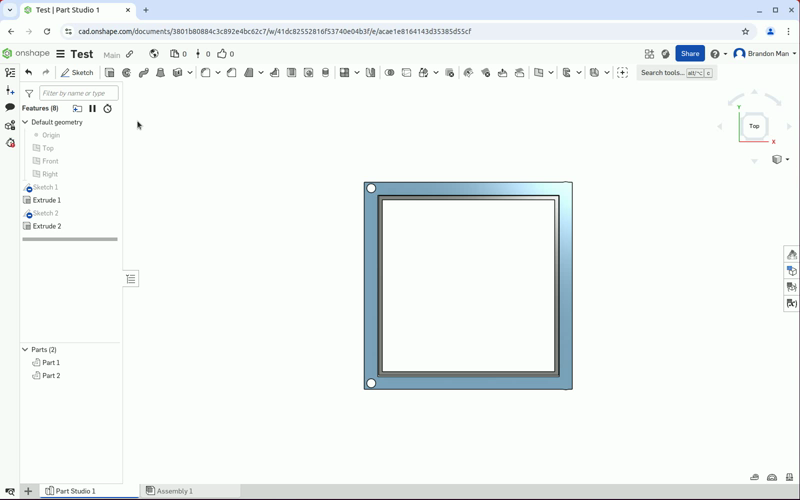
key(shift+h)
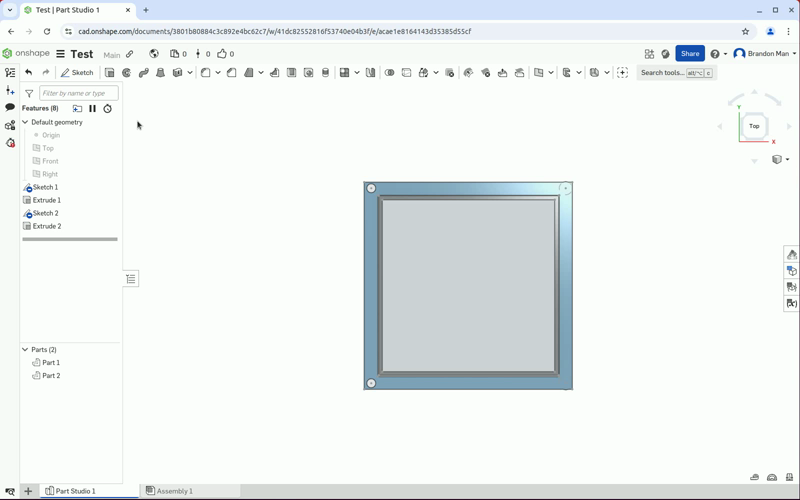
key(shift+7)
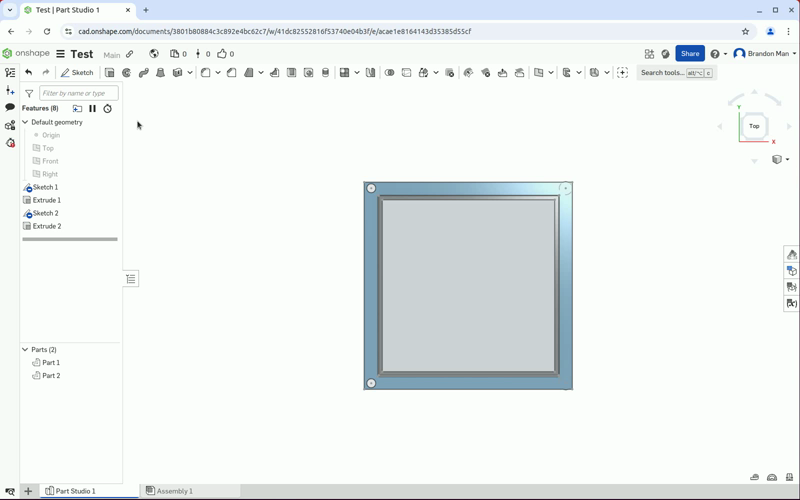
key(up, 3)
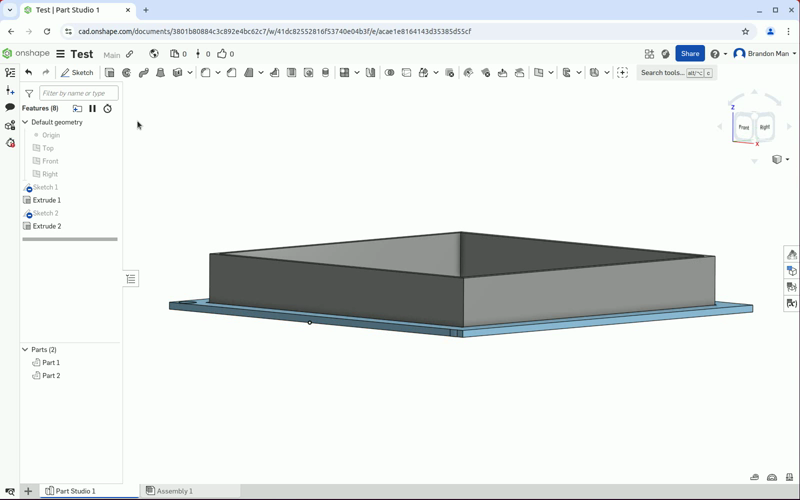
key(left, 3)
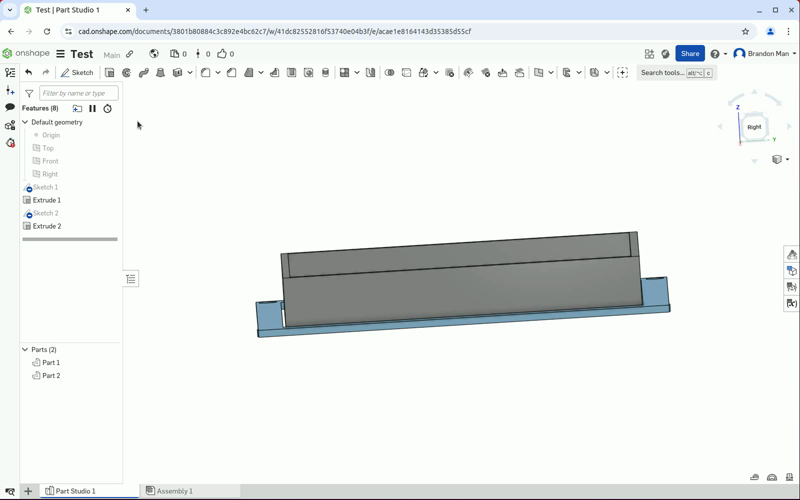
key(right, 3)
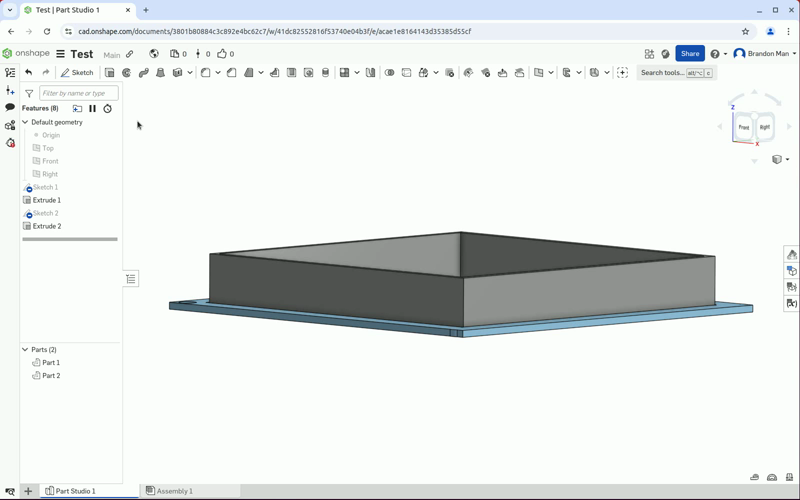
key(down, 3)
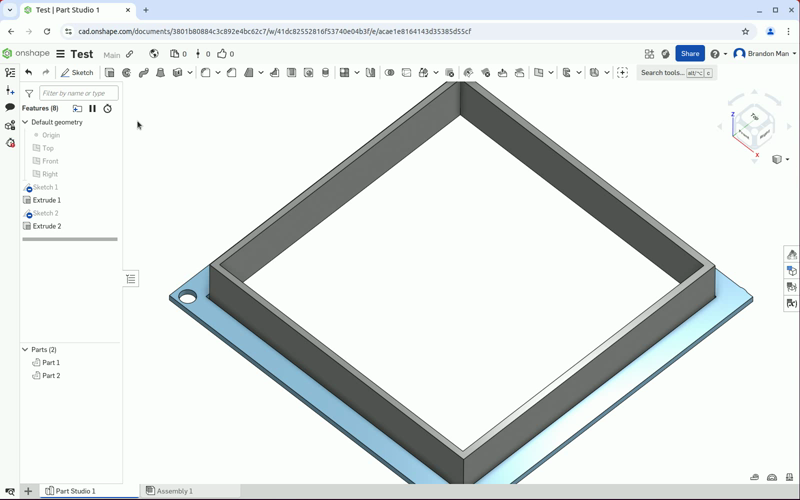
mouse_move(73, 189)
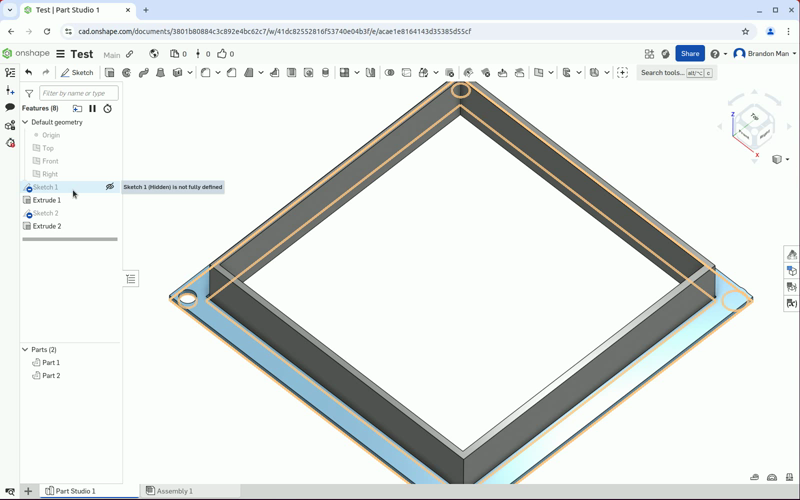
click(73, 189)